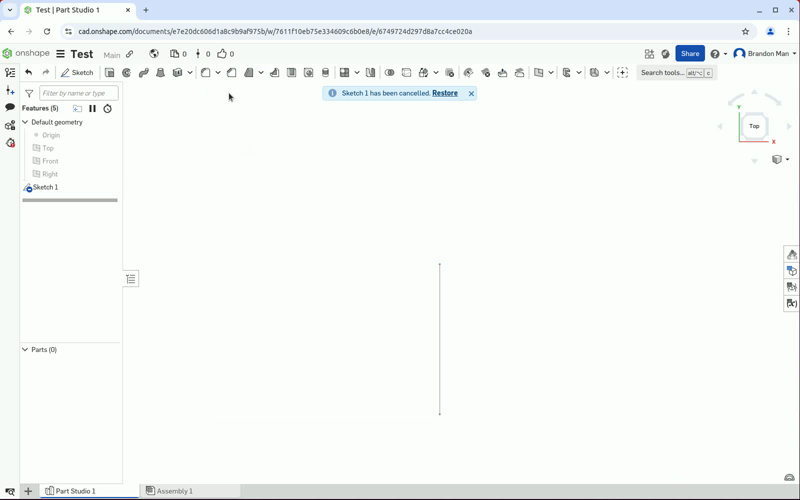
key(shift+h)
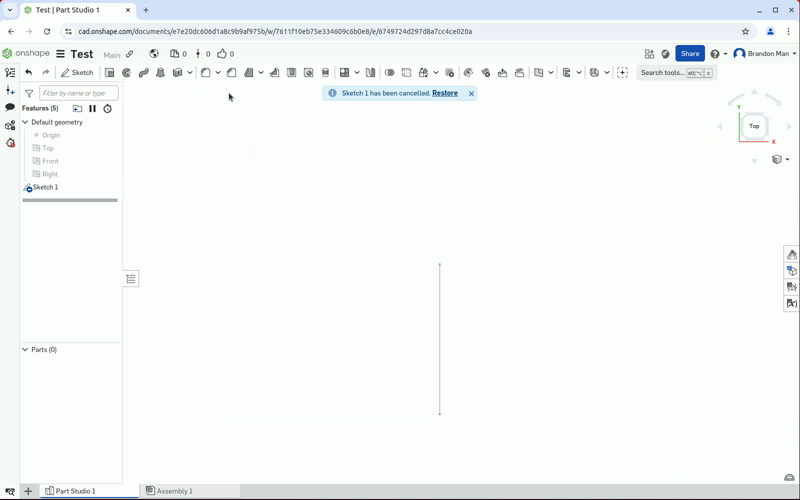
key(shift+s)
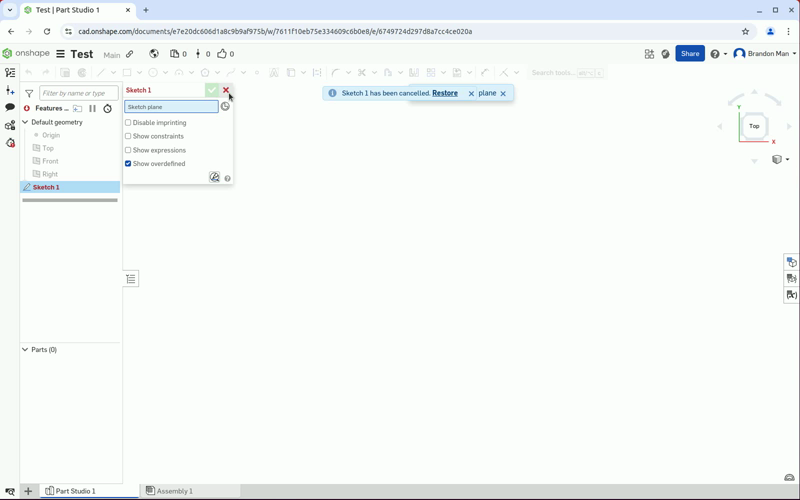
mouse_move(73, 150)
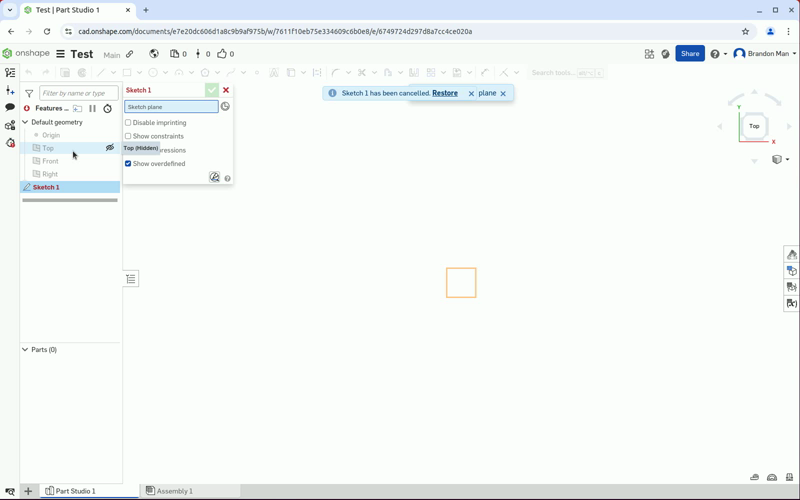
click(73, 150)
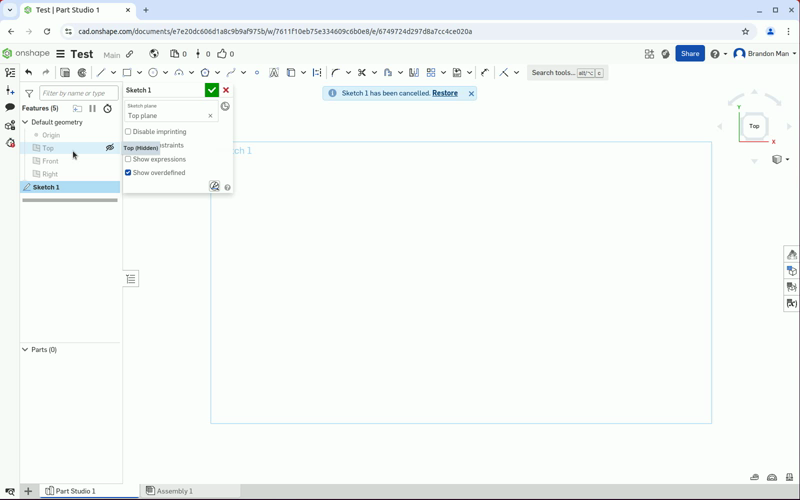
mouse_move(73, 352)
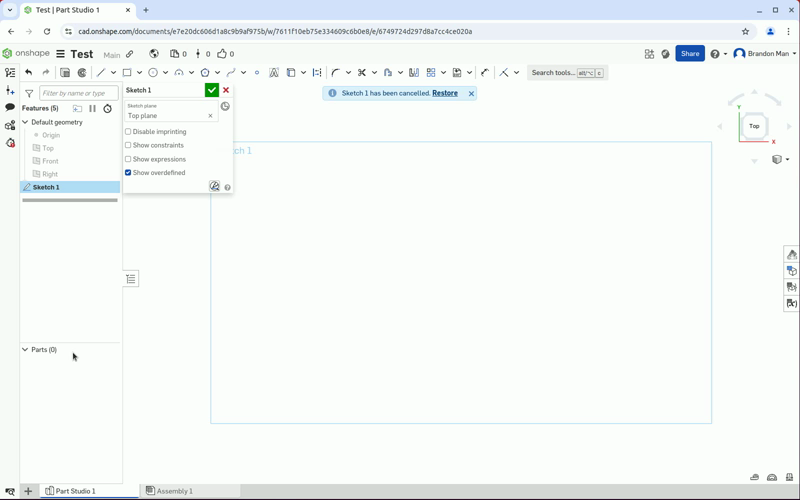
key(y)
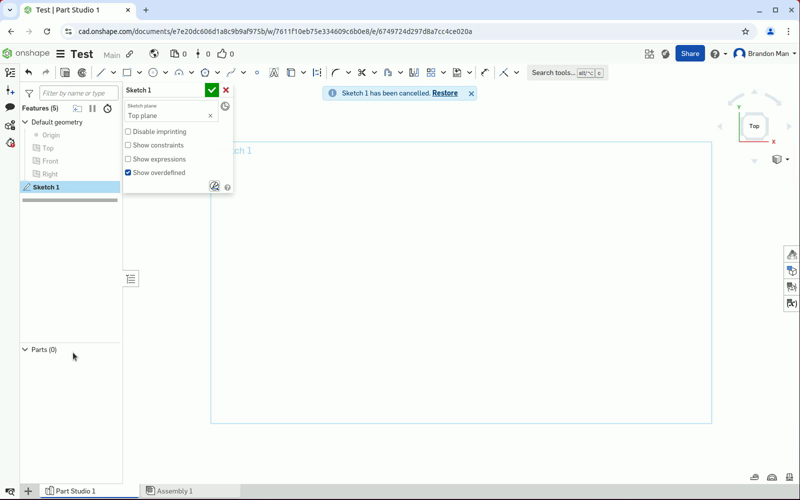
key(c)
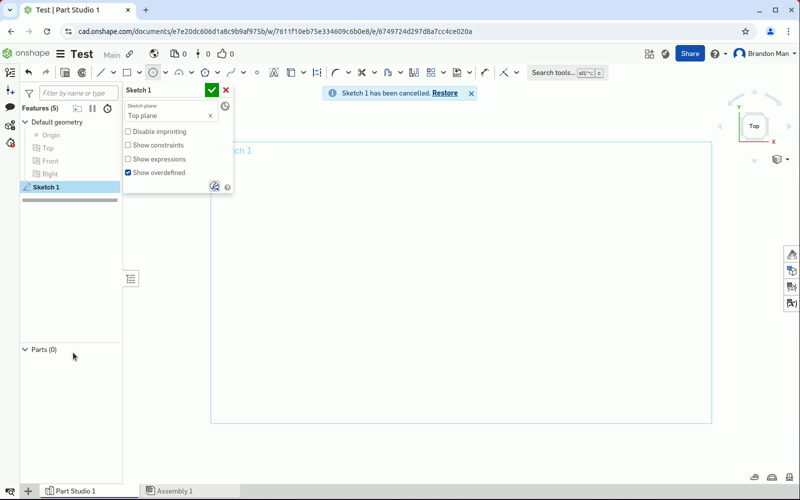
key_down(shift)
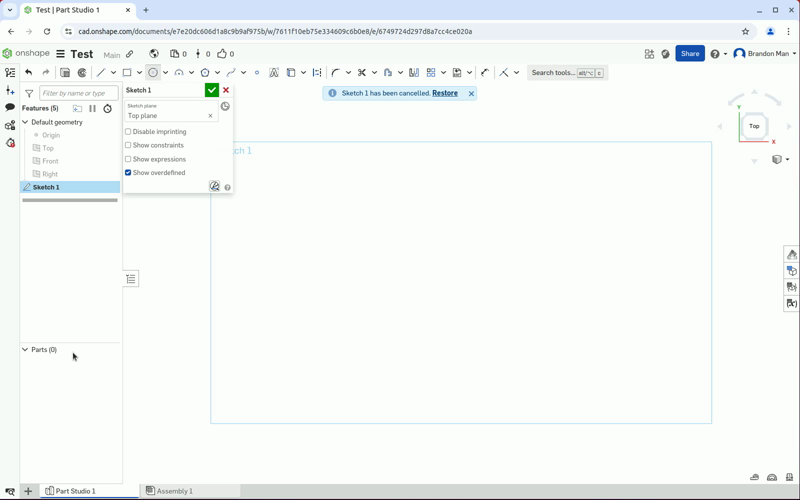
mouse_move(461, 282)
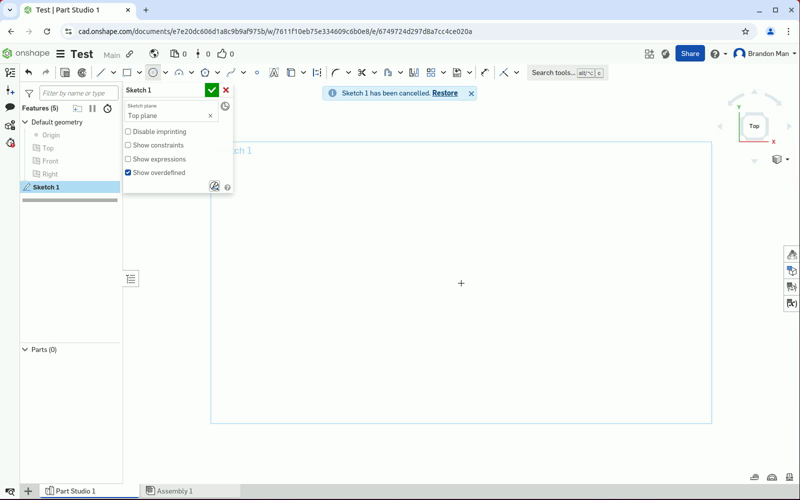
click(461, 282)
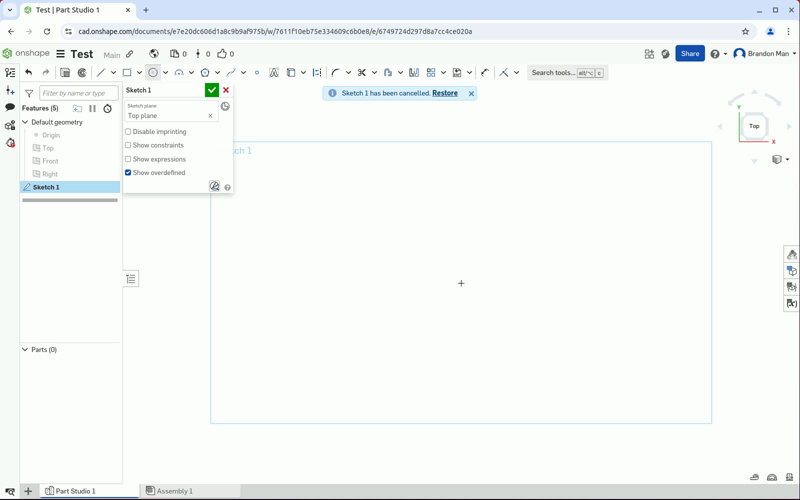
key_up(shift)
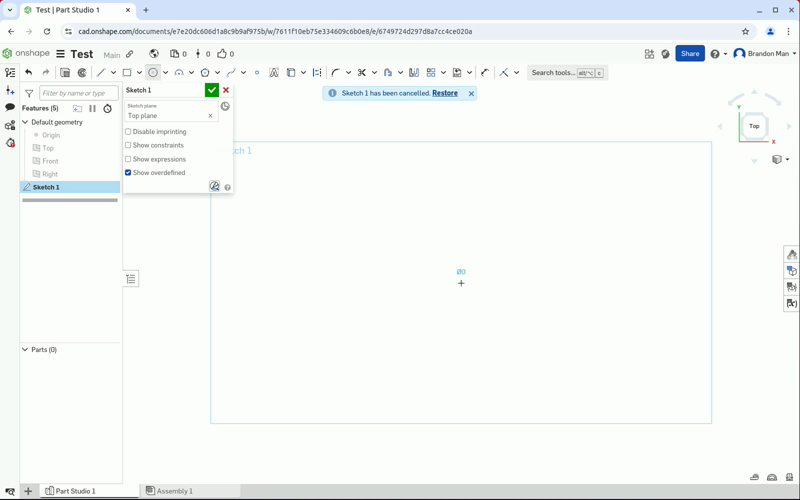
mouse_move(503, 282)
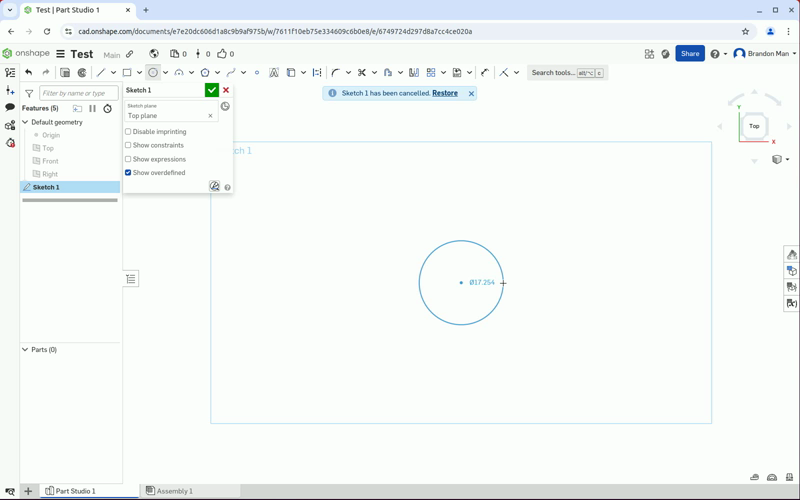
click(503, 282)
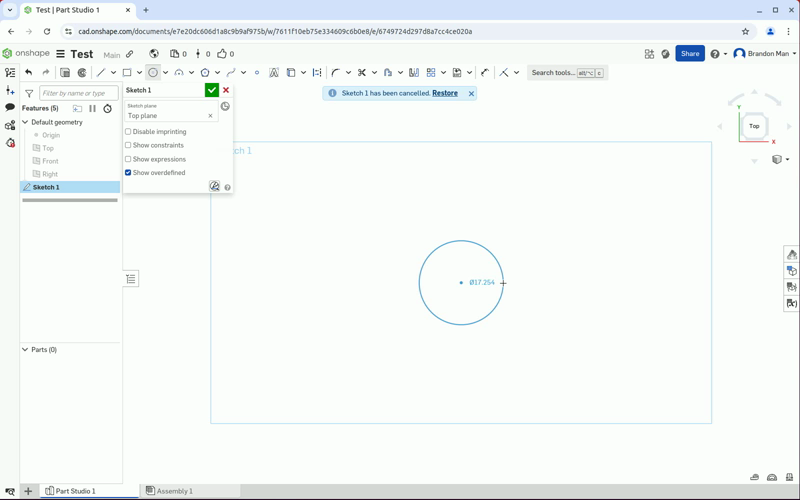
key(esc)
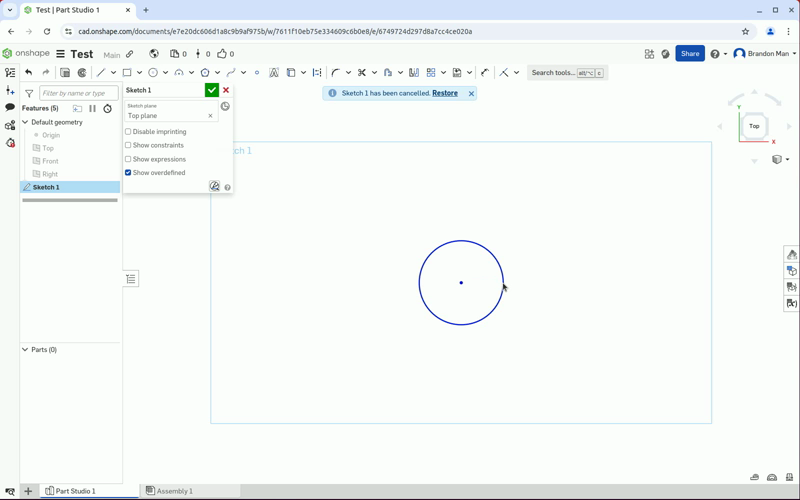
mouse_move(448, 305)
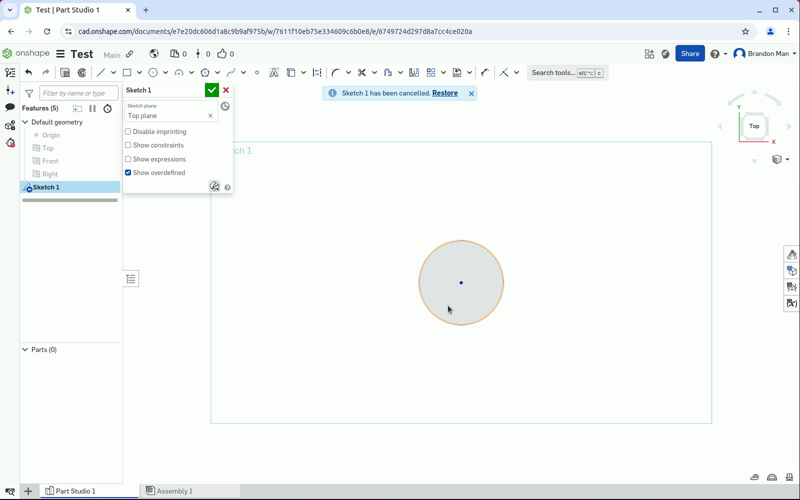
click(448, 305)
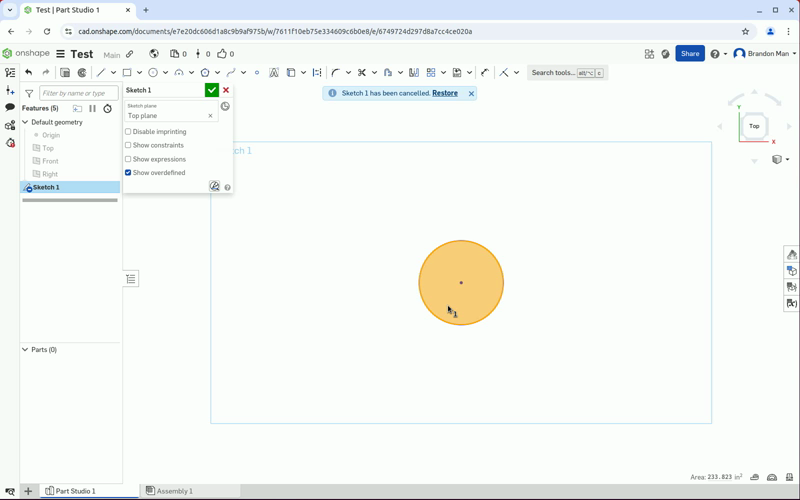
mouse_move(73, 352)
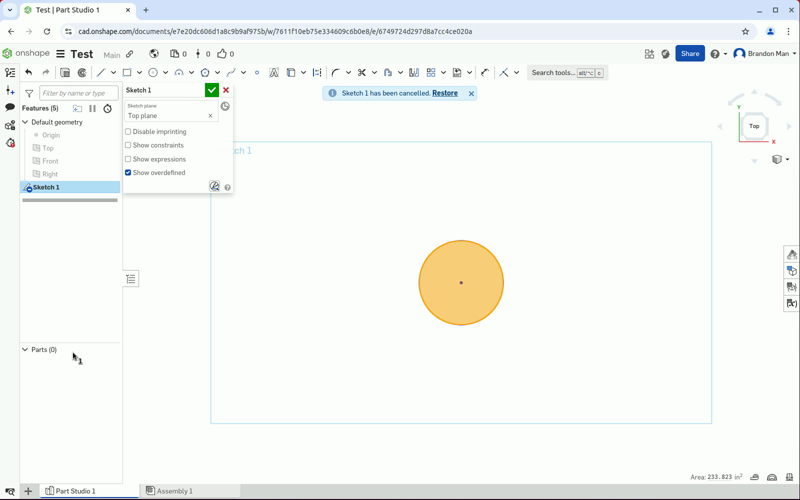
key(shift+y)
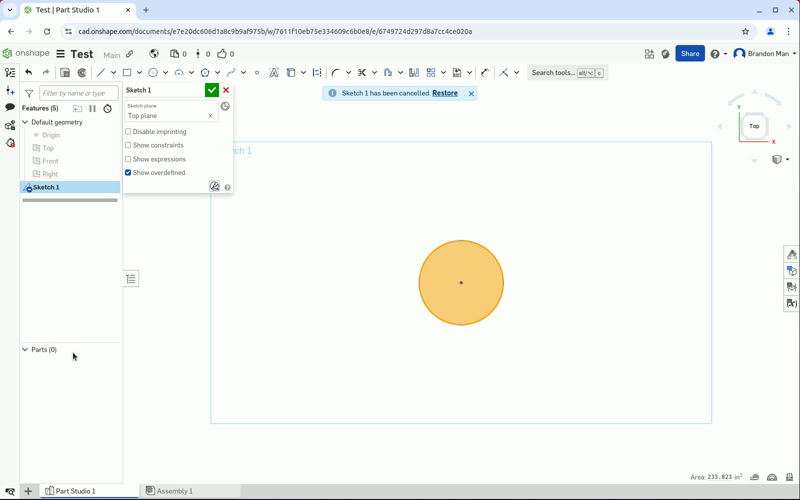
key(shift+e)
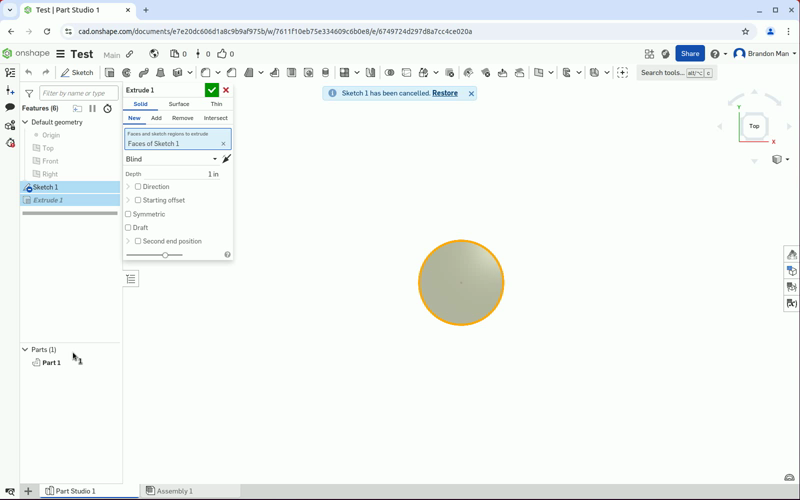
mouse_move(143, 106)
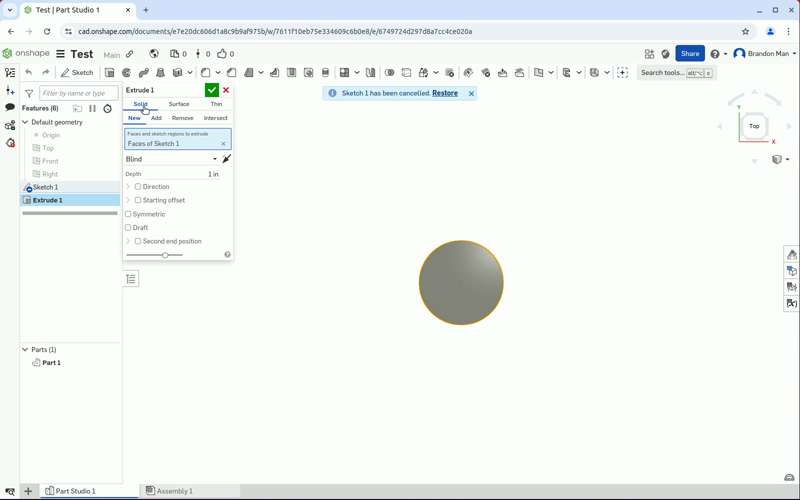
click(143, 106)
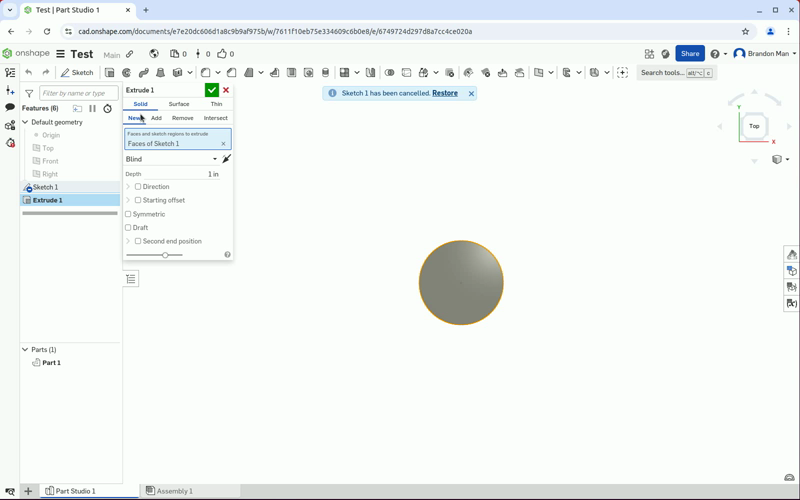
mouse_move(137, 120)
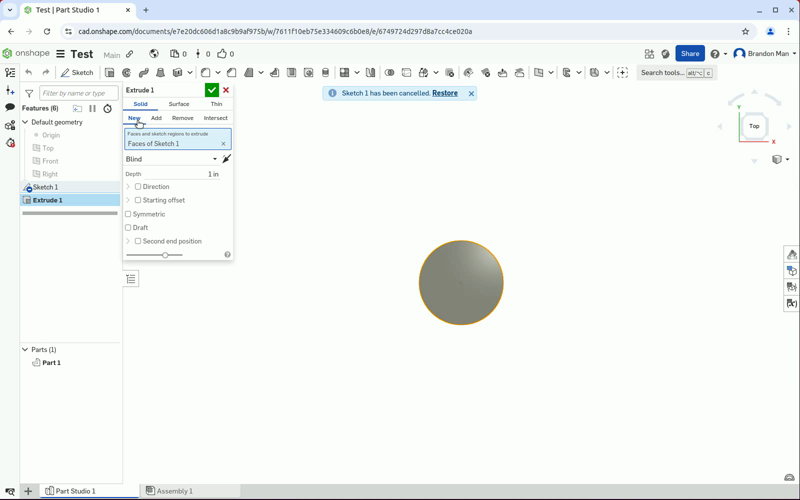
click(137, 120)
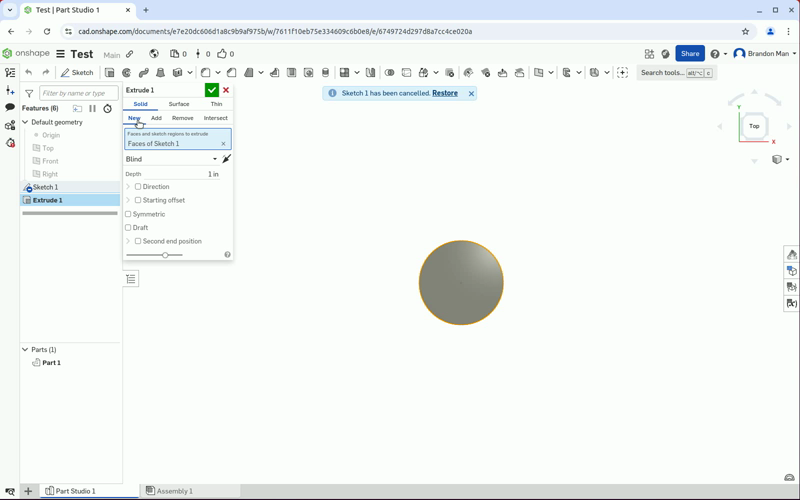
key(tab, 4)
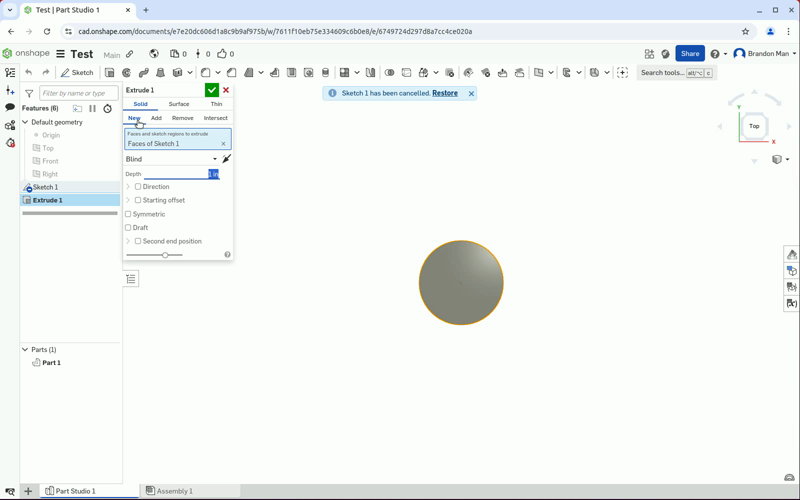
text(7.462)
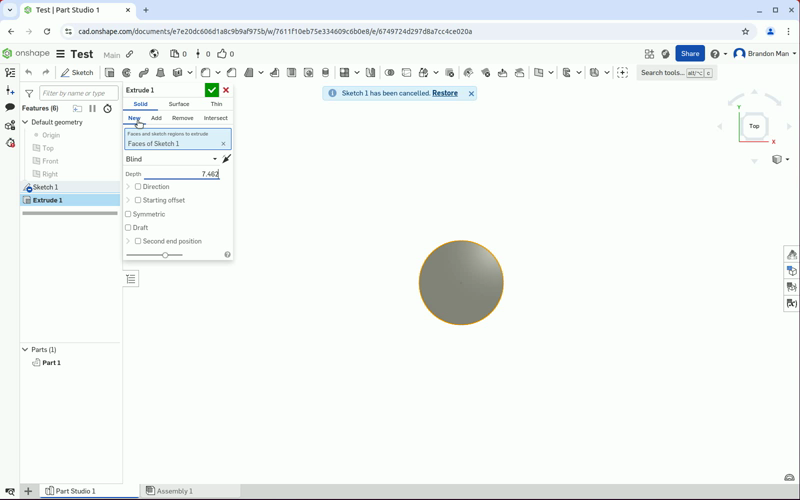
key(enter)
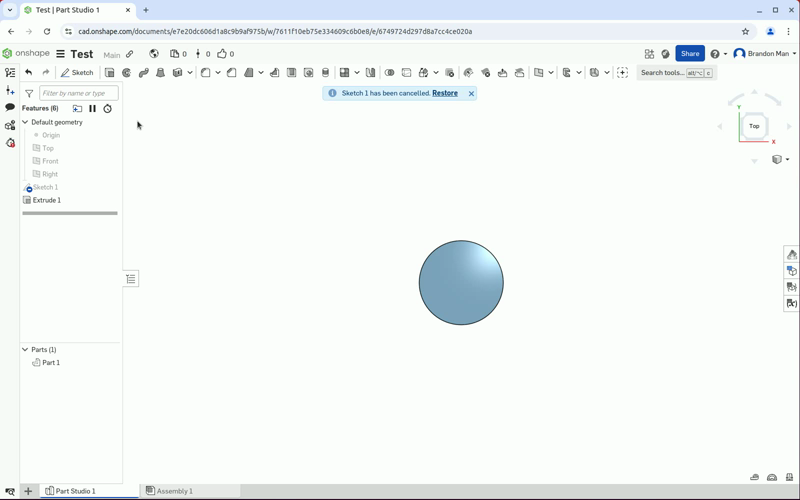
key(shift+h)
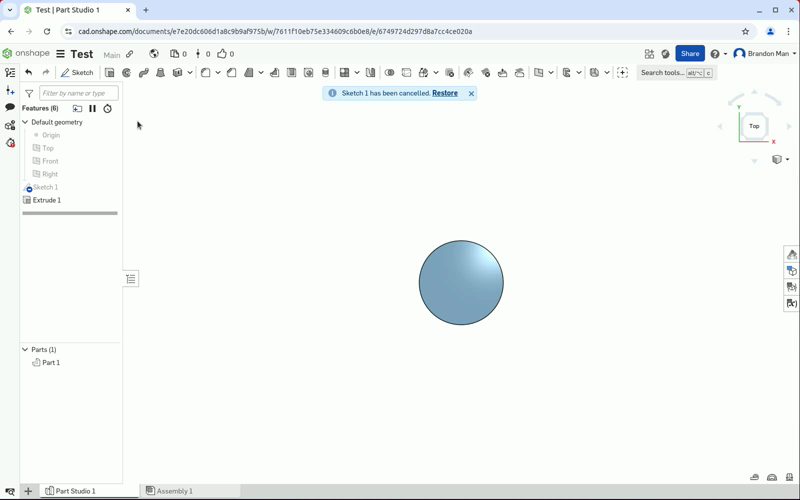
key(shift+h)
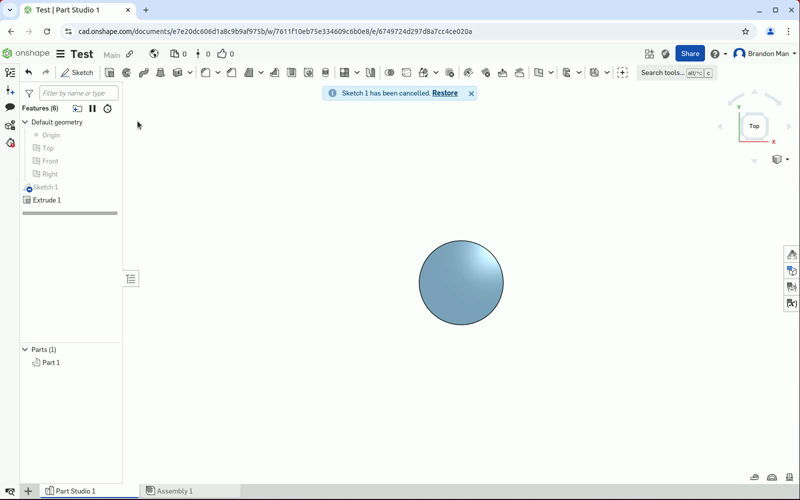
mouse_move(73, 189)
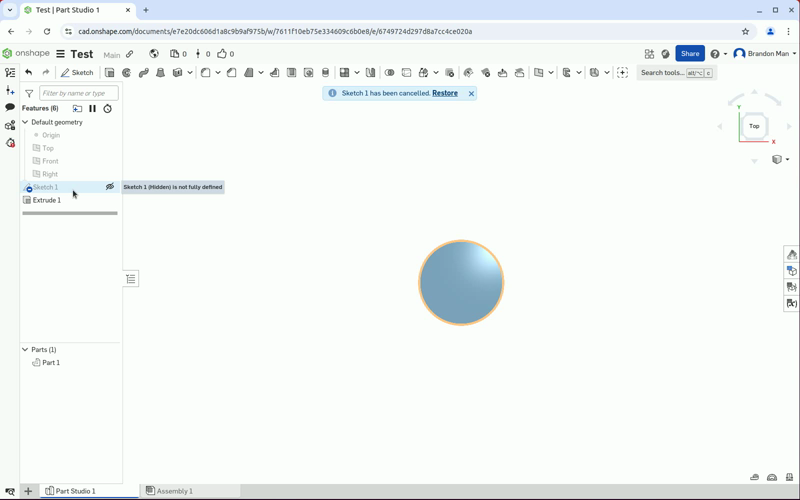
click(73, 189)
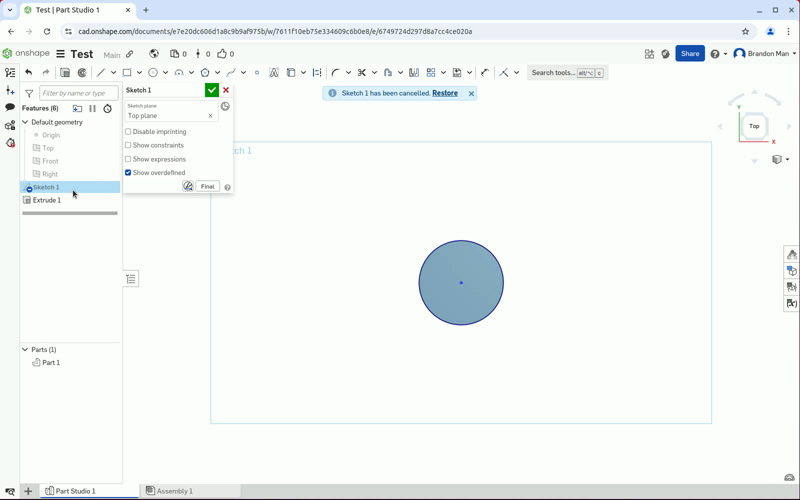
mouse_move(229, 92)
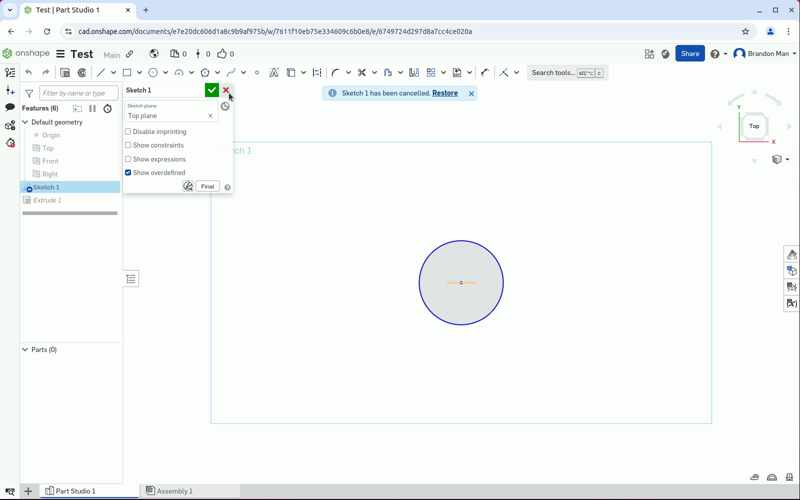
click(229, 92)
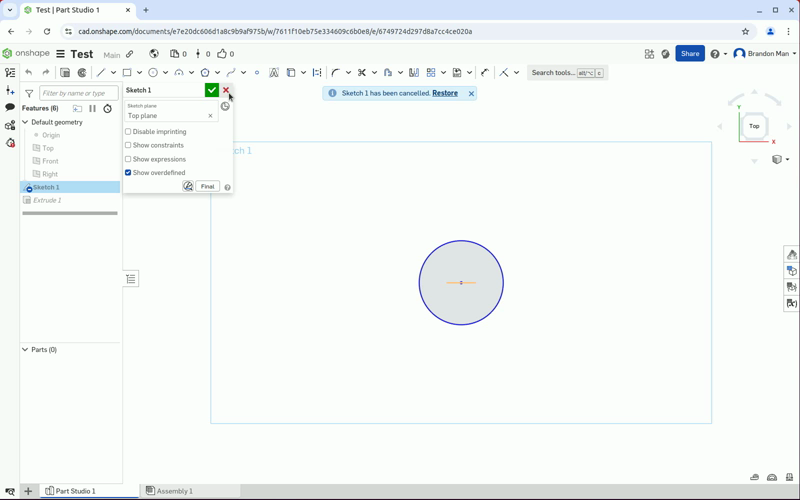
key(shift+s)
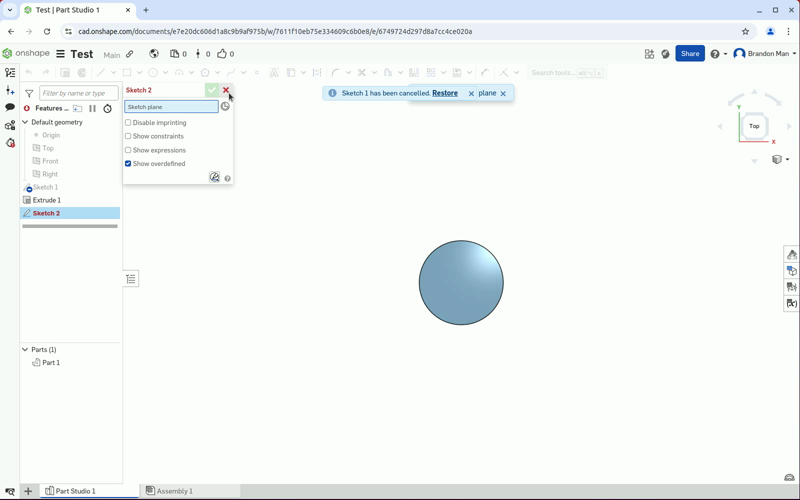
mouse_move(73, 150)
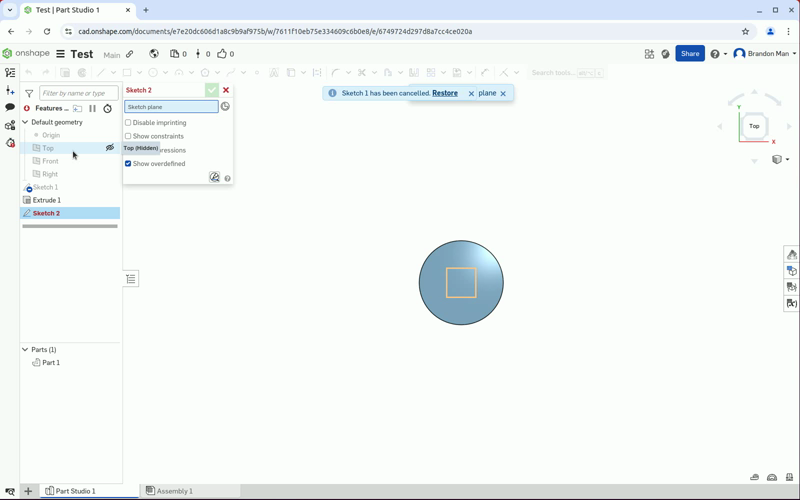
click(73, 150)
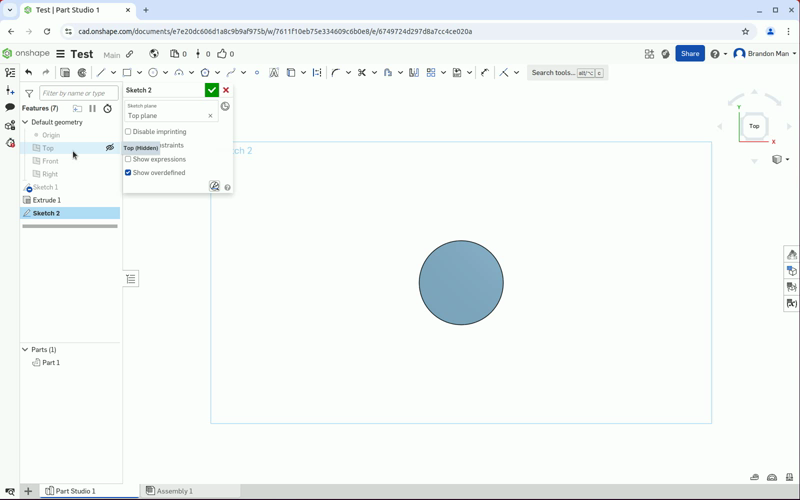
mouse_move(73, 352)
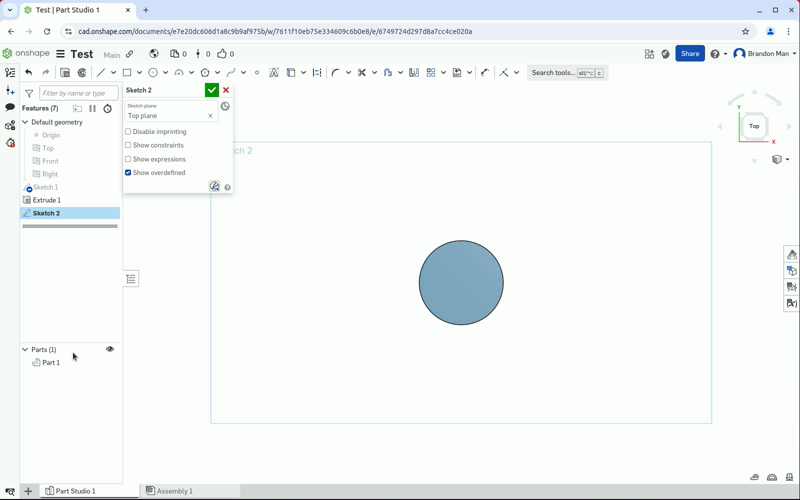
key(y)
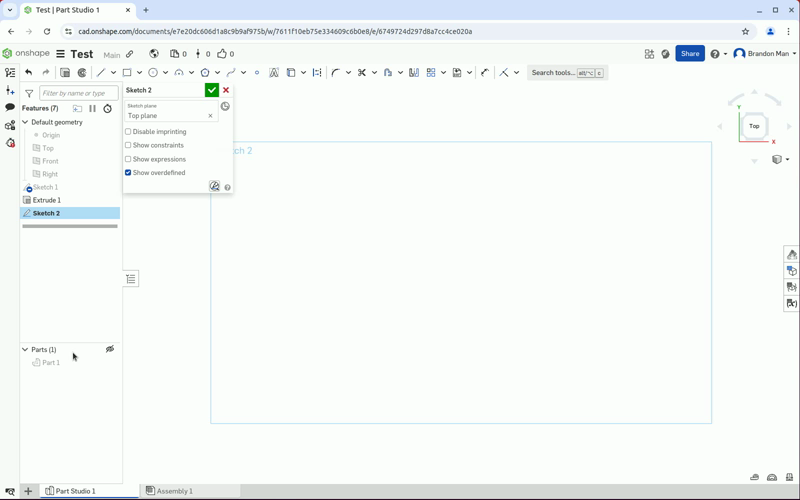
key(c)
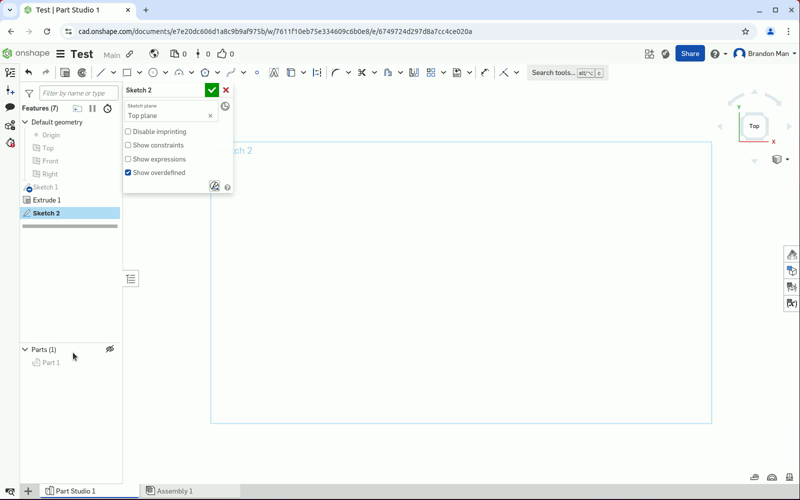
key_down(shift)
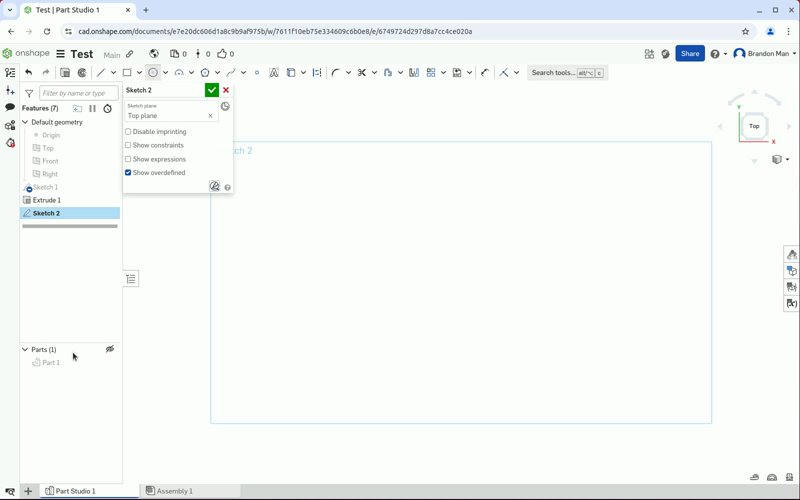
mouse_move(460, 282)
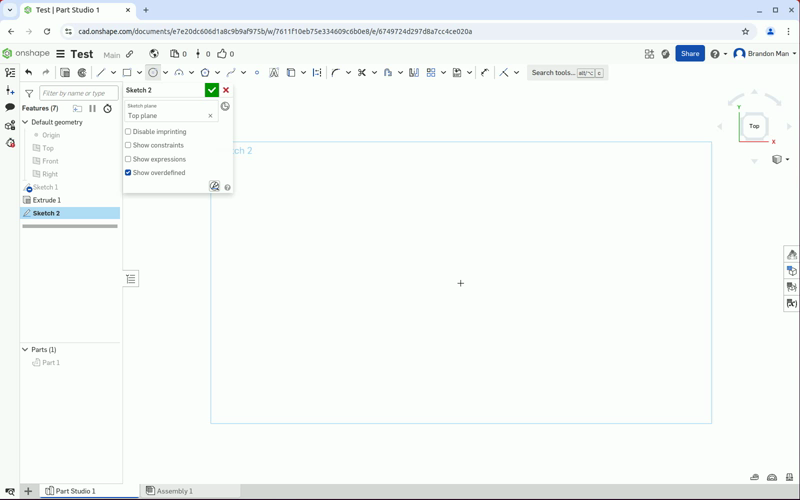
click(460, 282)
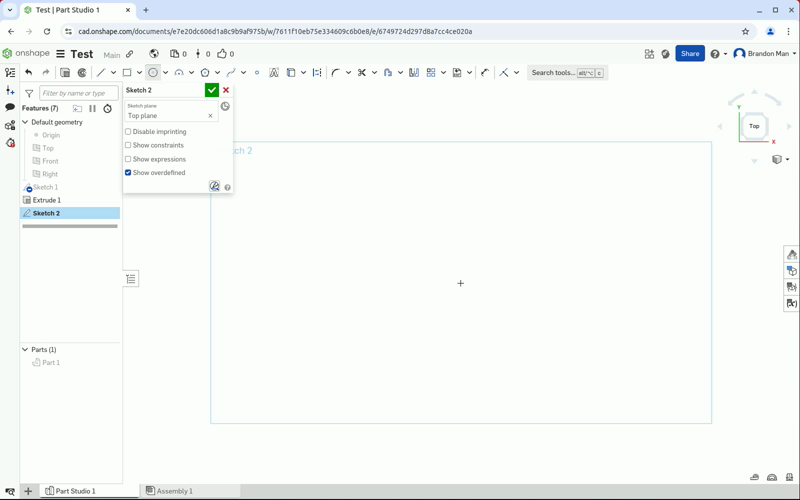
key_up(shift)
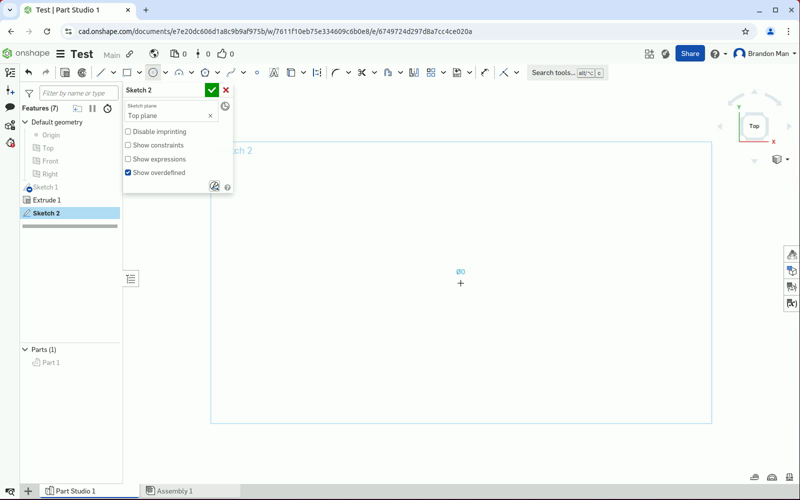
mouse_move(512, 282)
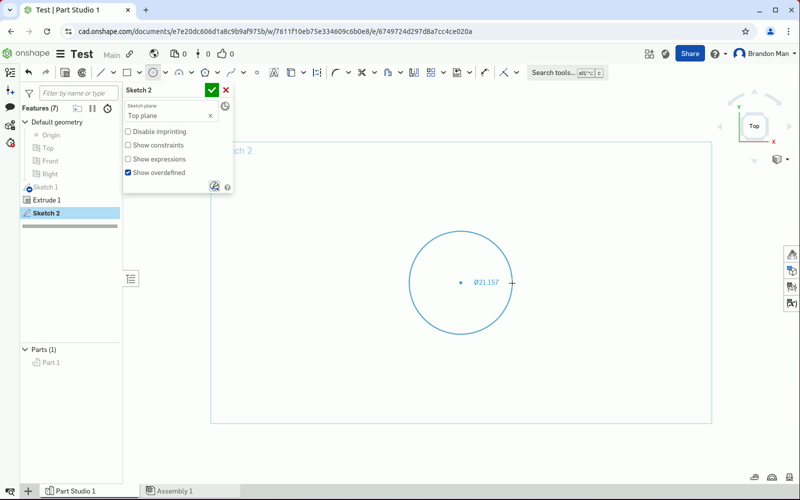
click(512, 282)
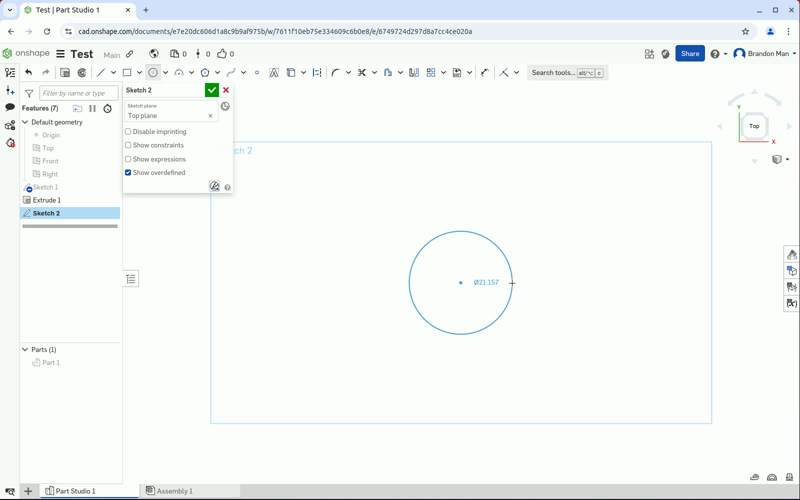
key(esc)
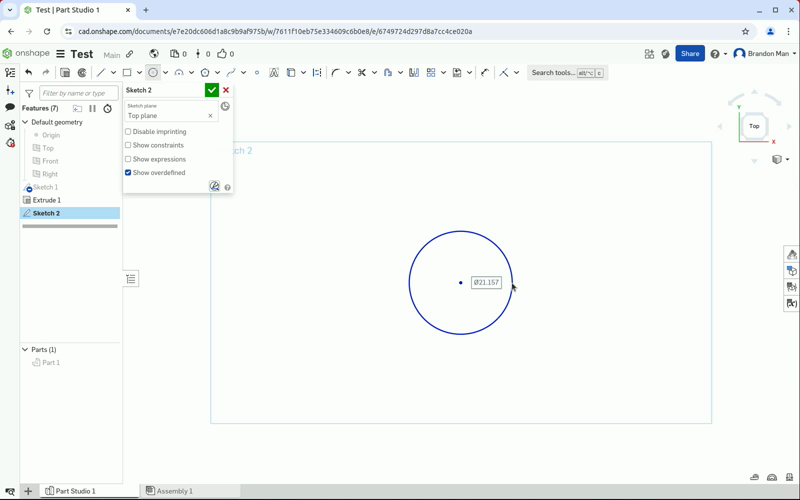
key(c)
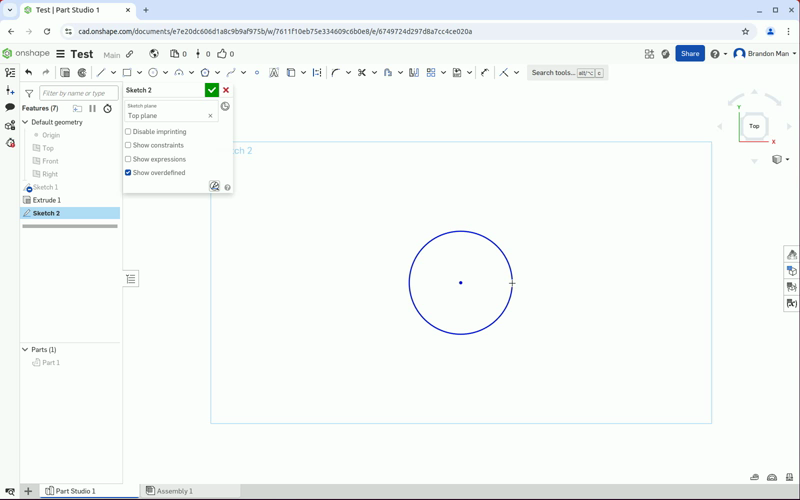
key_down(shift)
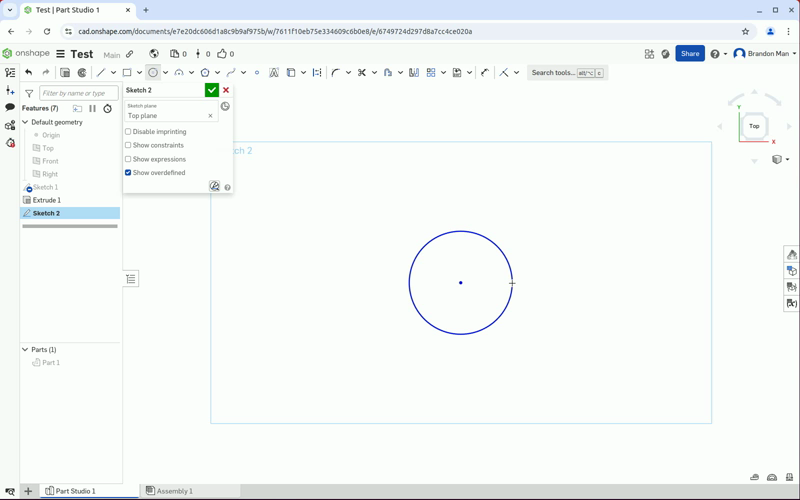
mouse_move(460, 282)
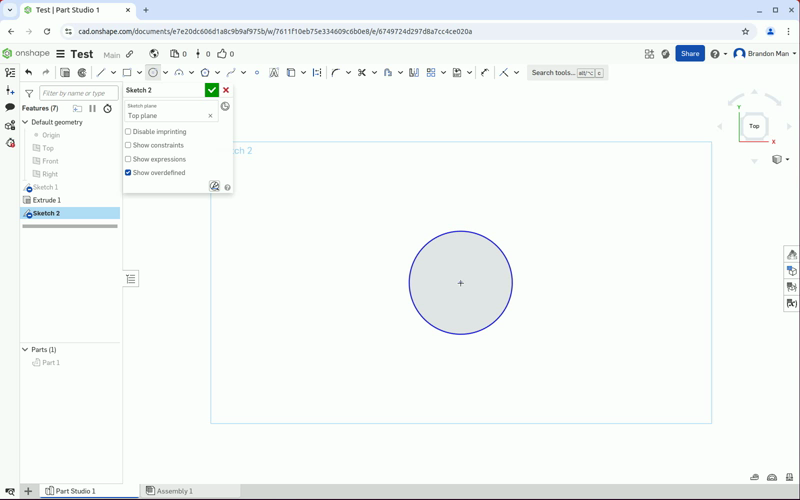
click(460, 282)
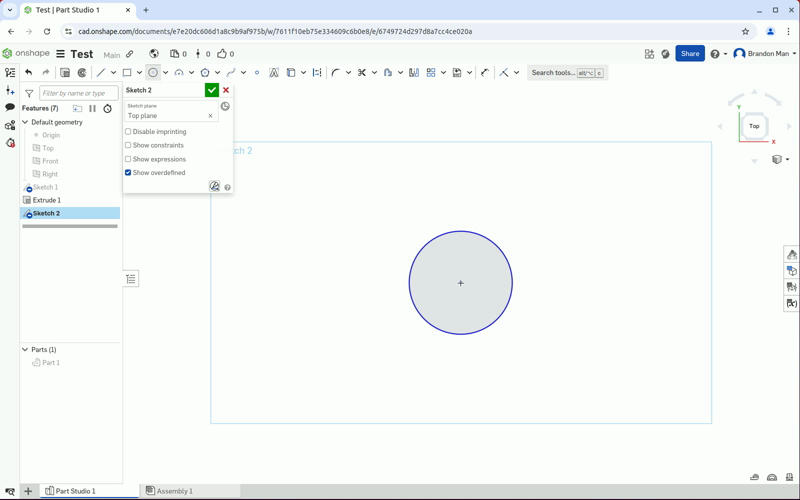
key_up(shift)
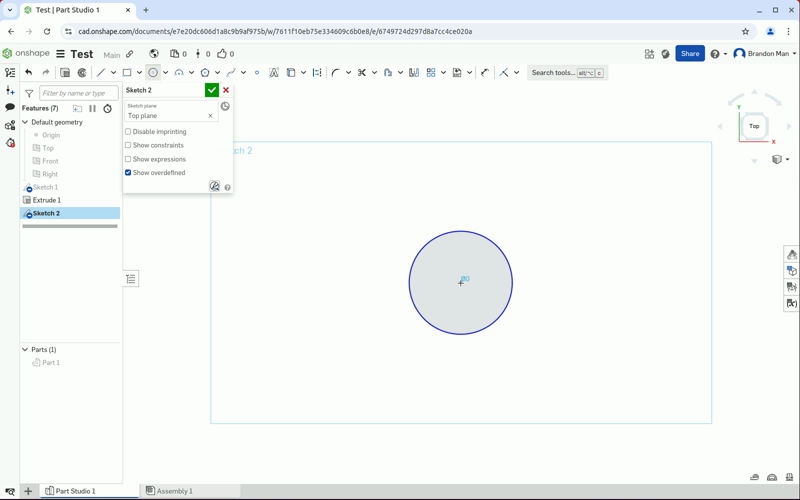
mouse_move(501, 282)
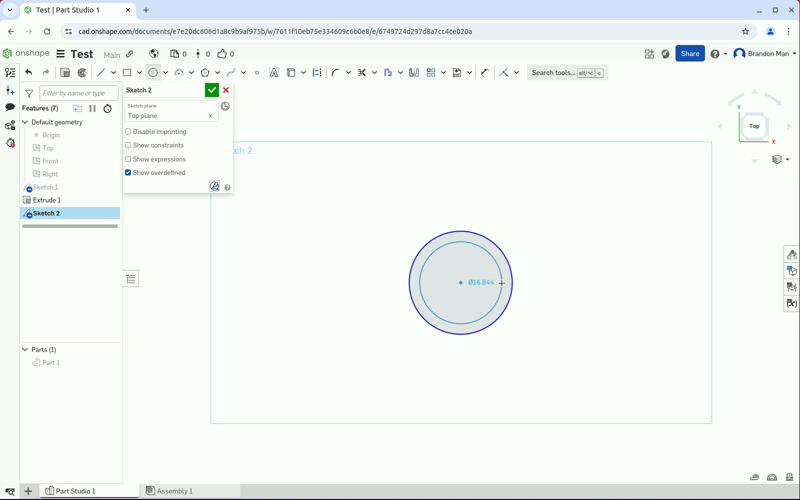
click(501, 282)
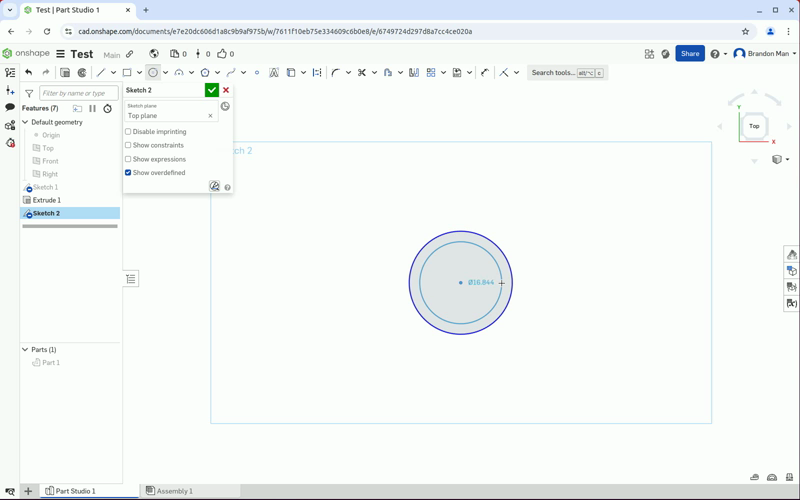
key(esc)
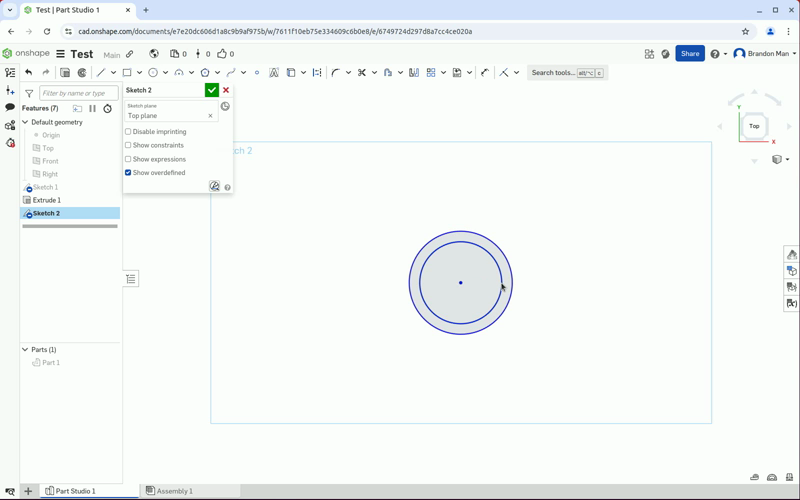
mouse_move(411, 278)
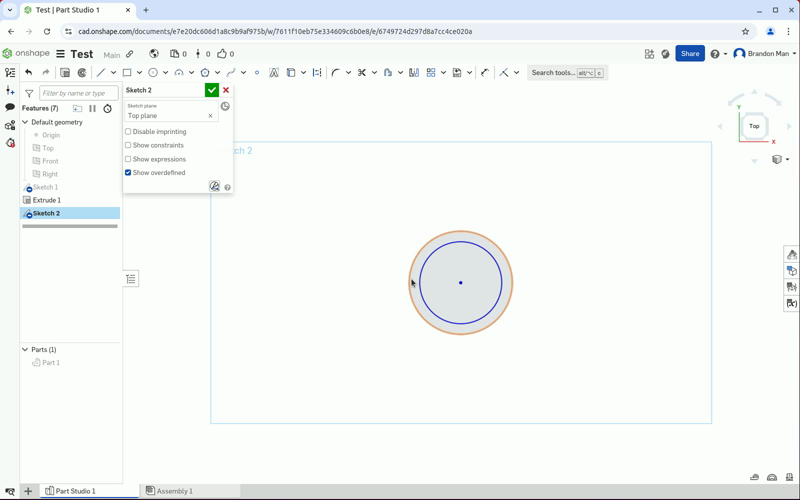
click(411, 278)
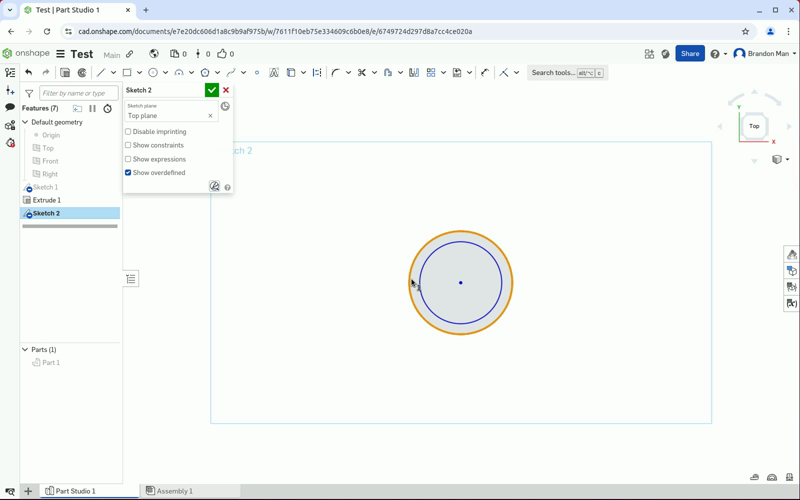
mouse_move(73, 352)
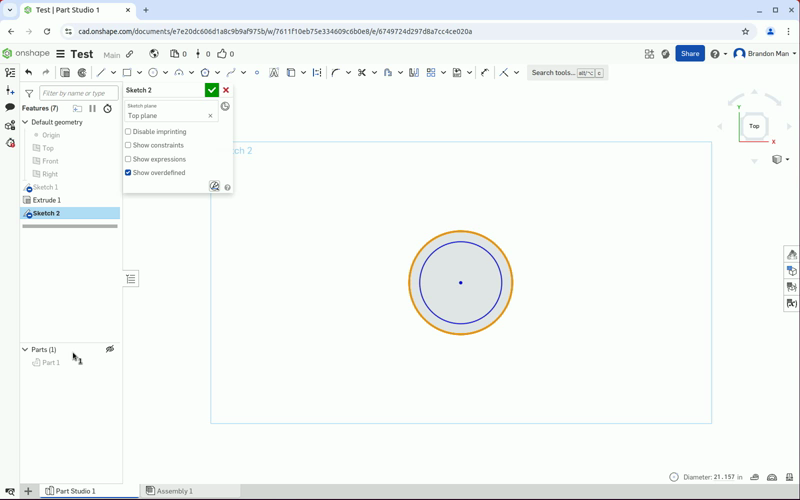
key(shift+y)
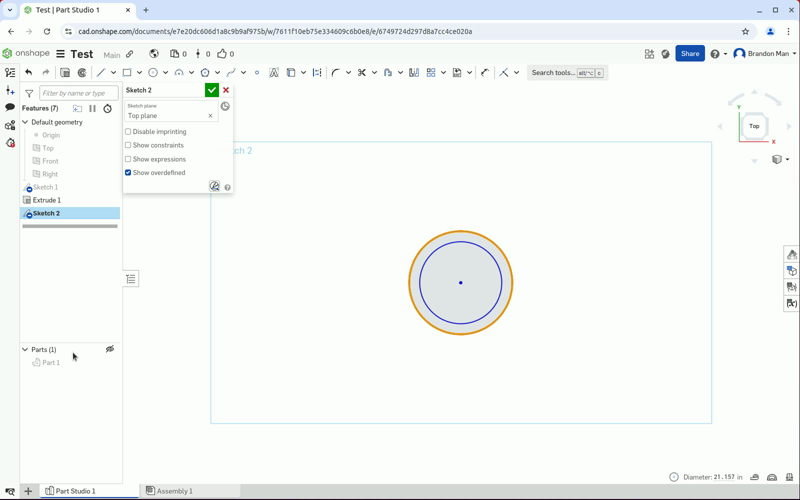
key(shift+e)
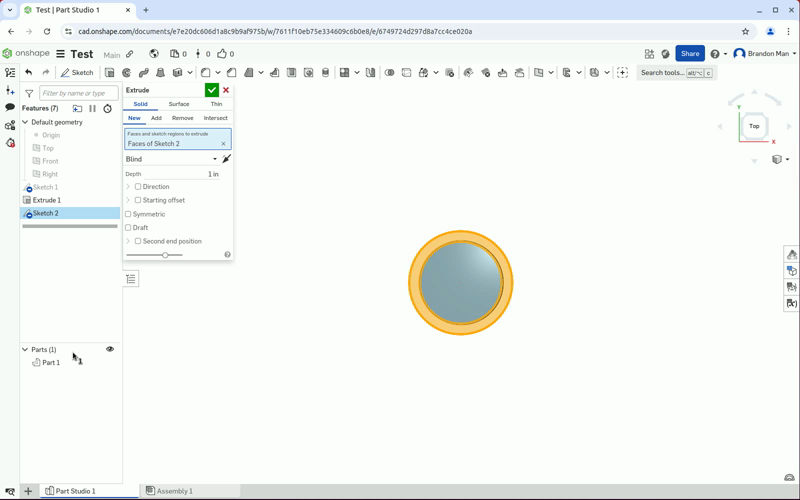
mouse_move(143, 106)
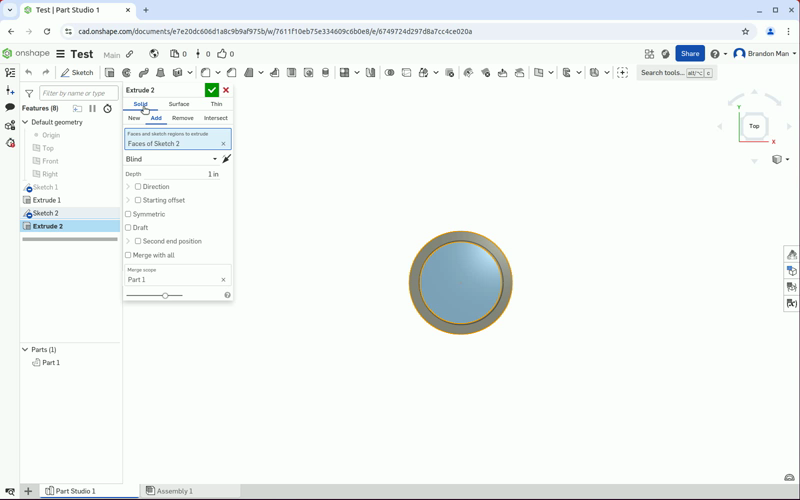
click(143, 106)
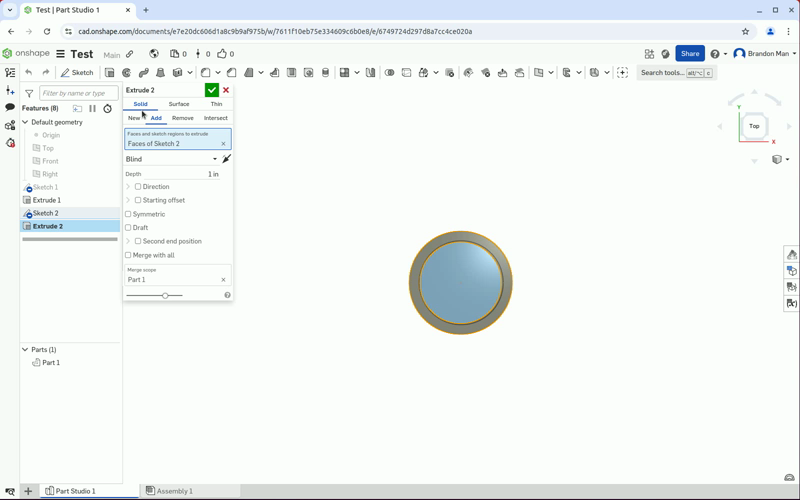
mouse_move(137, 120)
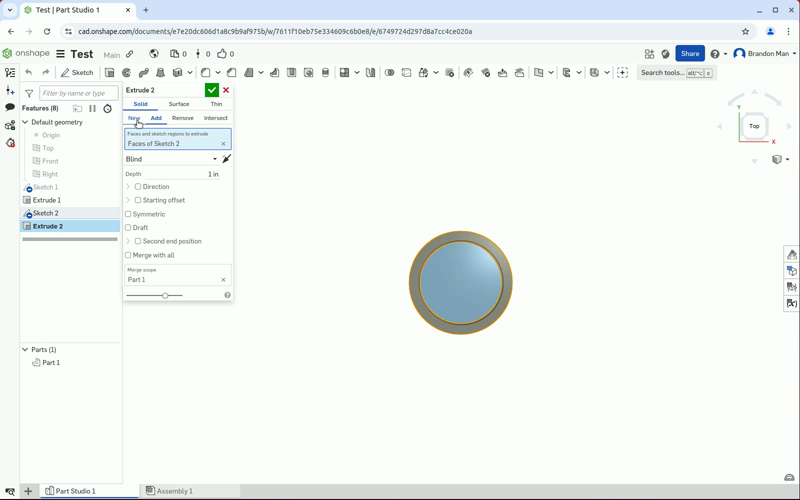
click(137, 120)
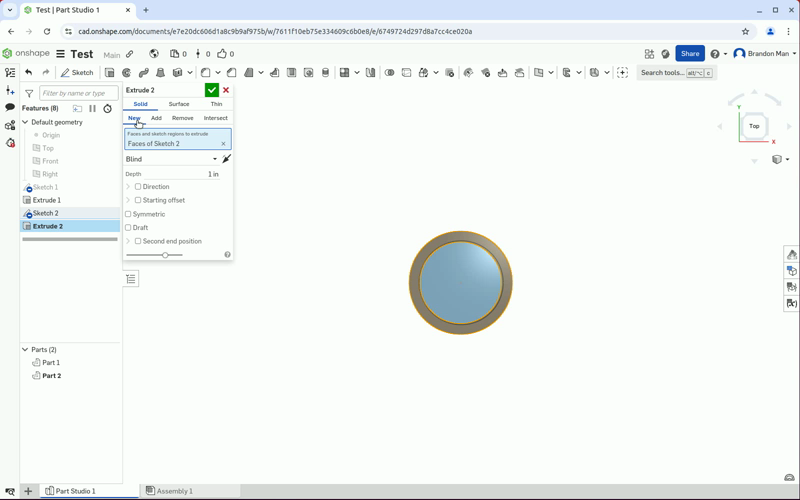
key(tab, 4)
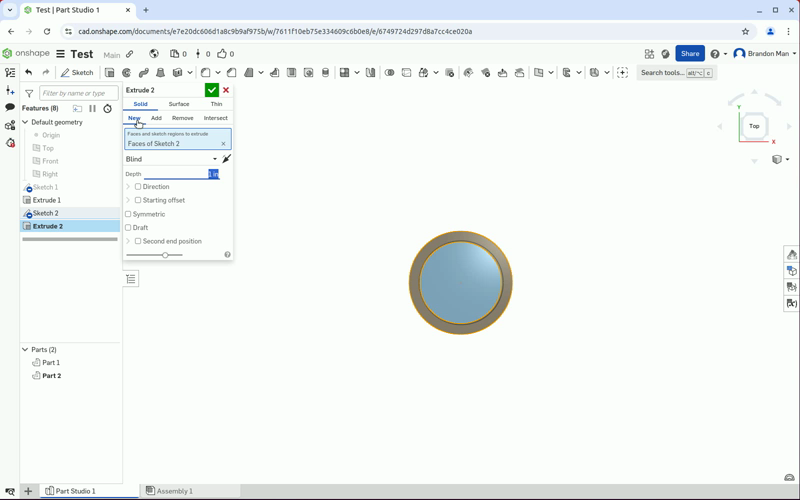
text(4.092)
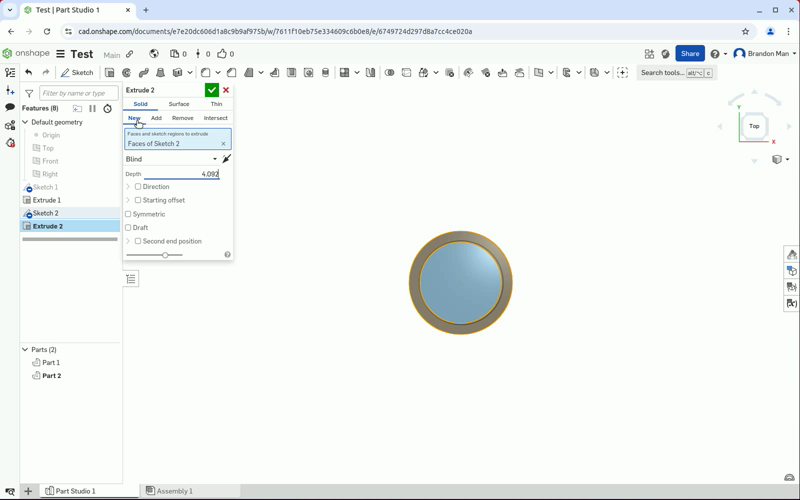
key(enter)
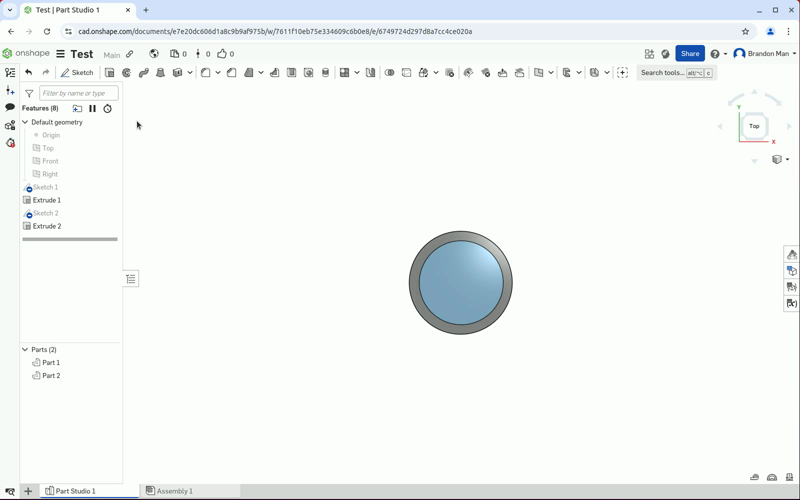
key(shift+h)
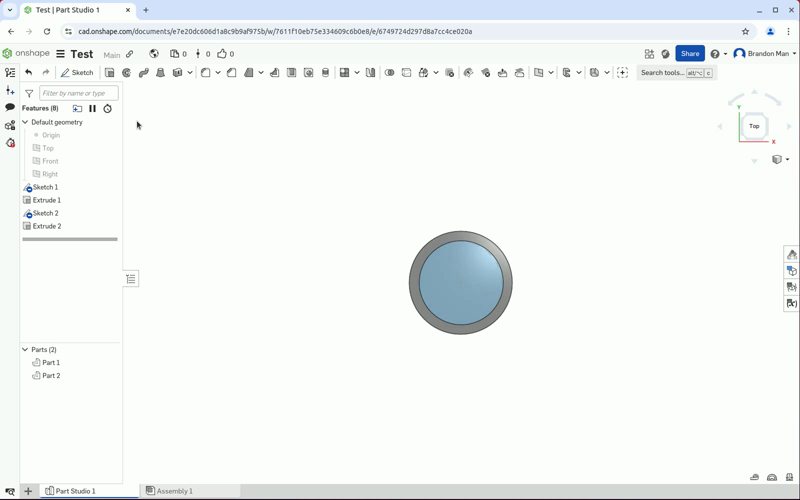
key(shift+h)
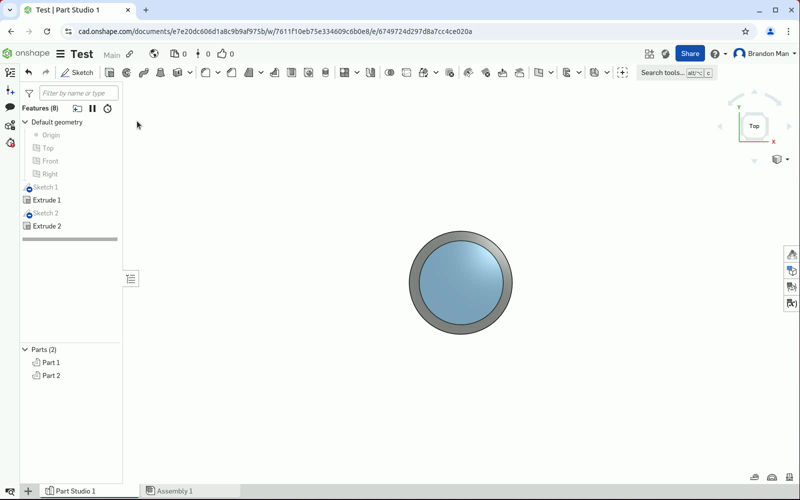
mouse_move(73, 189)
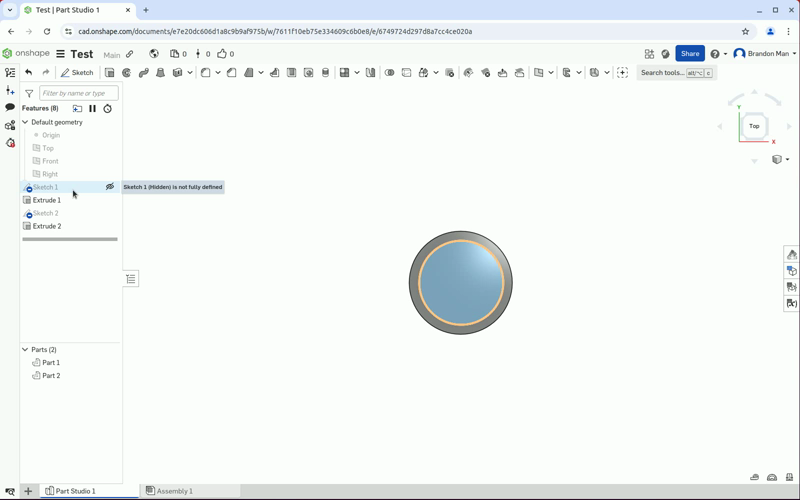
click(73, 189)
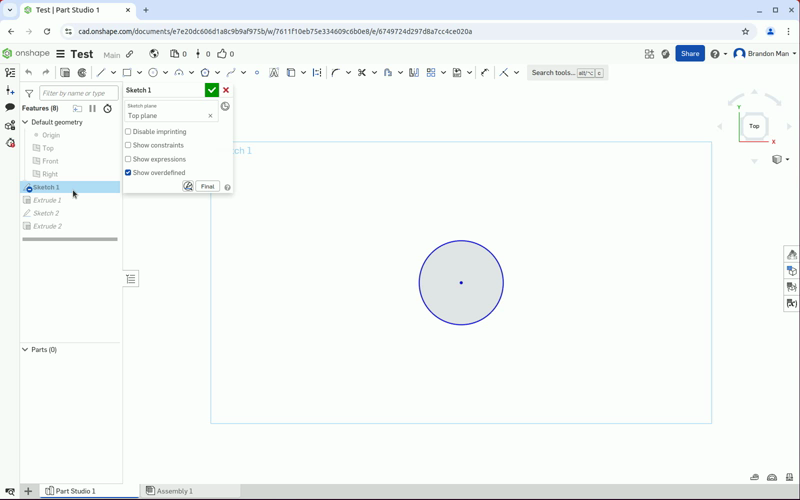
mouse_move(229, 92)
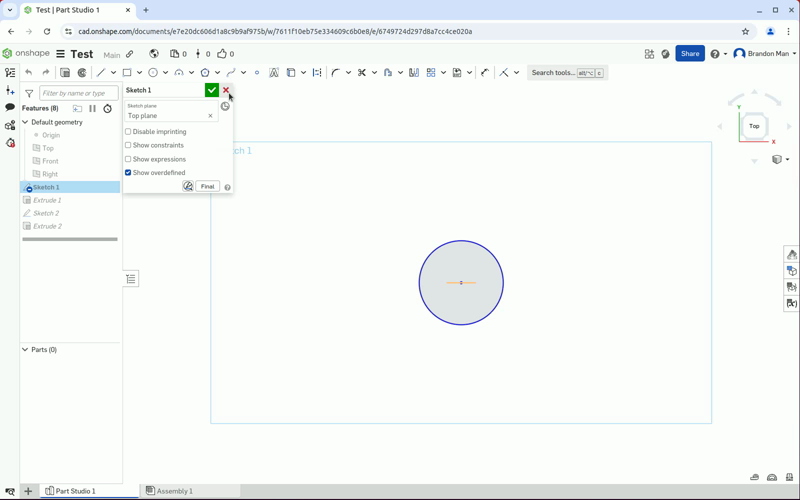
click(229, 92)
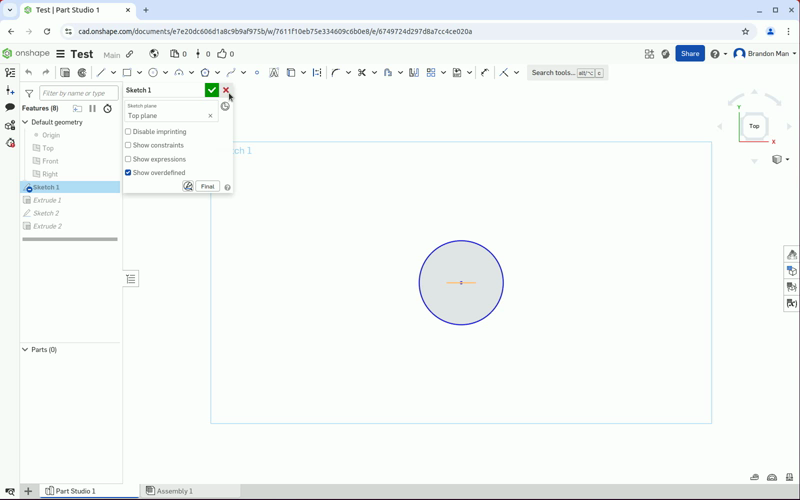
key(shift+s)
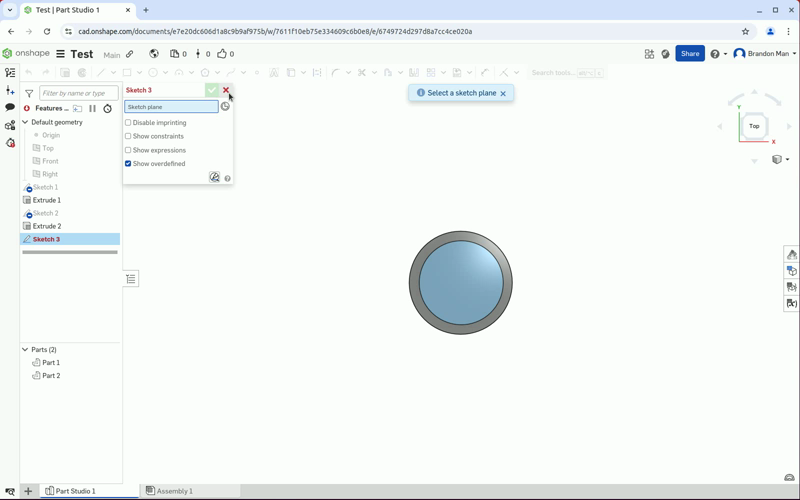
mouse_move(73, 150)
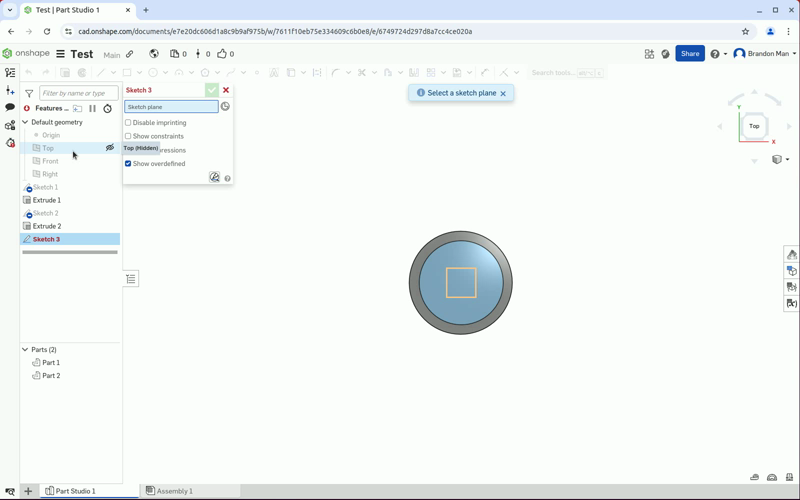
click(73, 150)
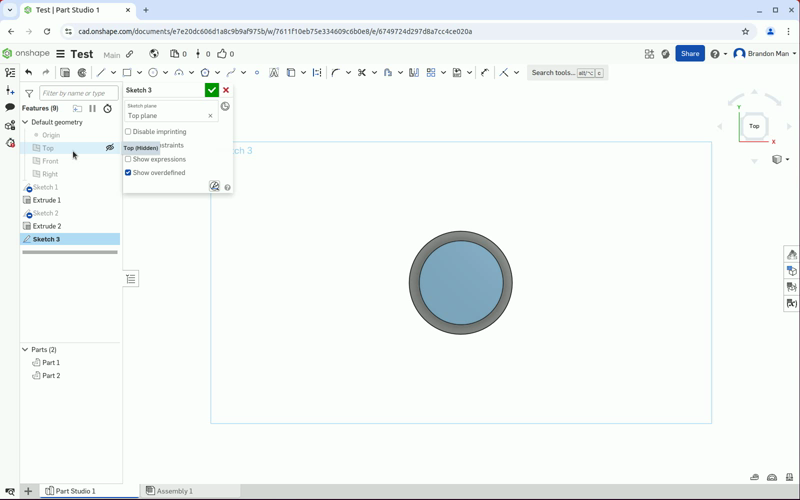
mouse_move(73, 352)
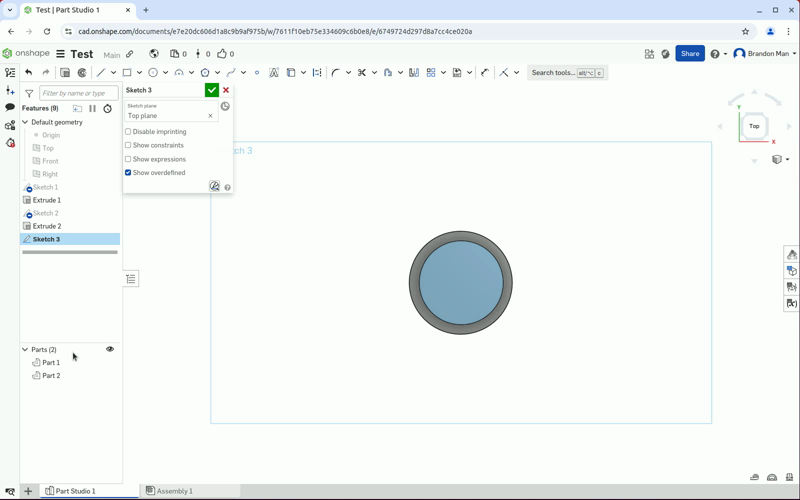
key(y)
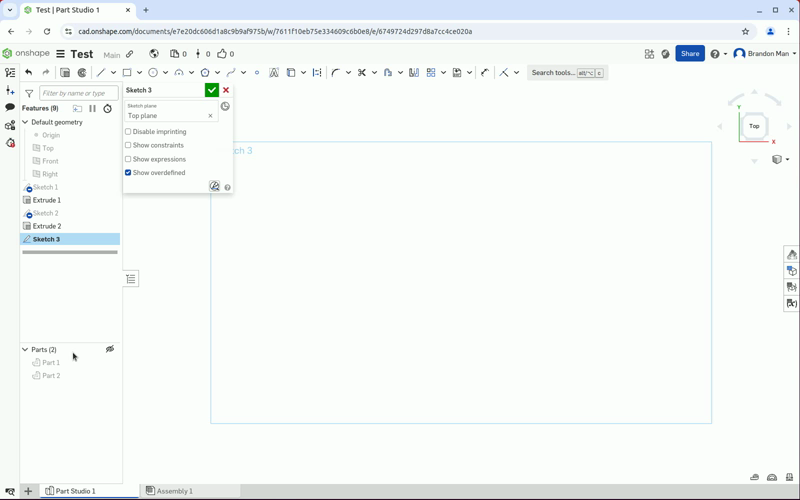
key(c)
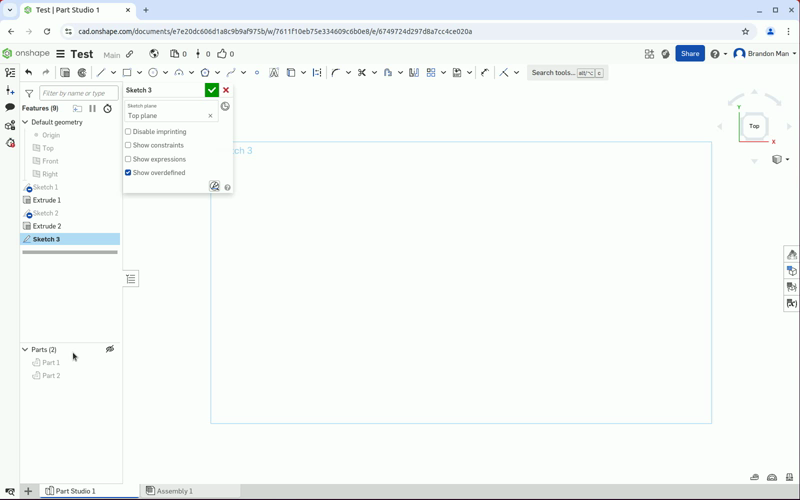
key_down(shift)
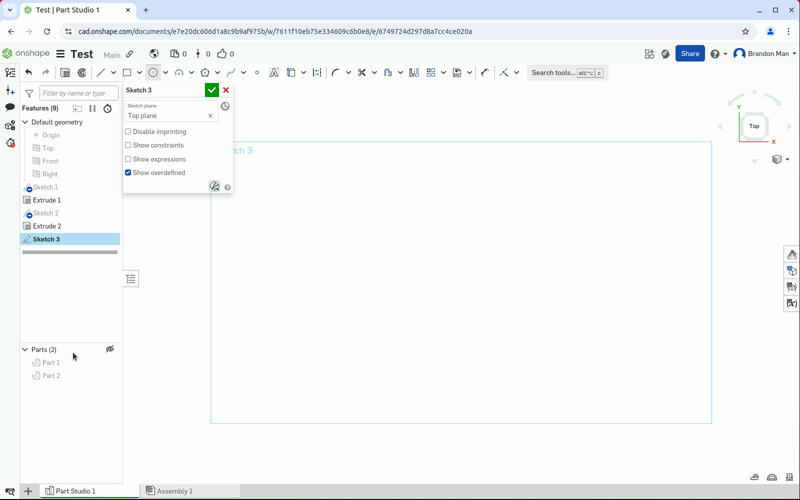
mouse_move(461, 282)
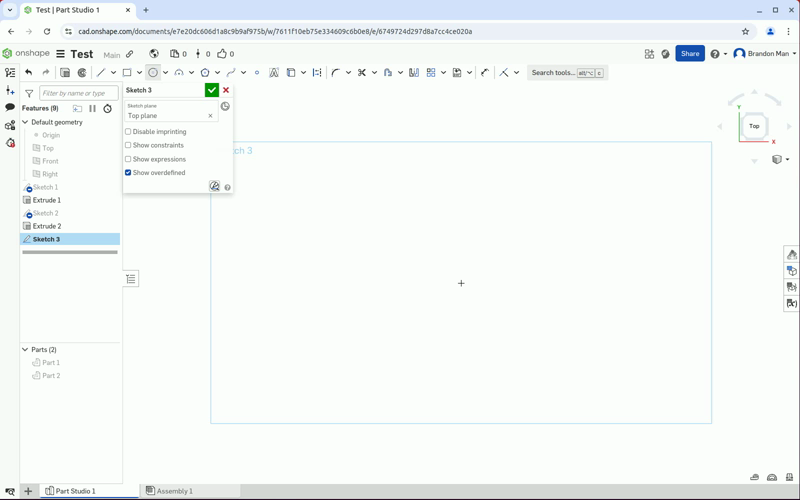
click(461, 282)
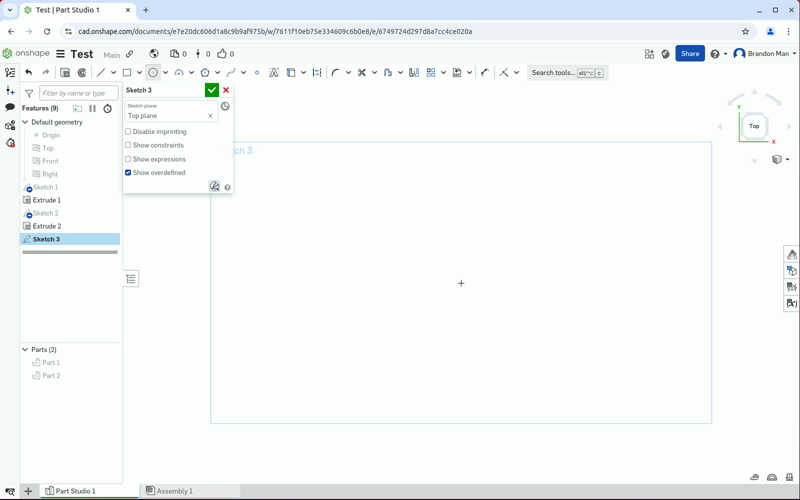
key_up(shift)
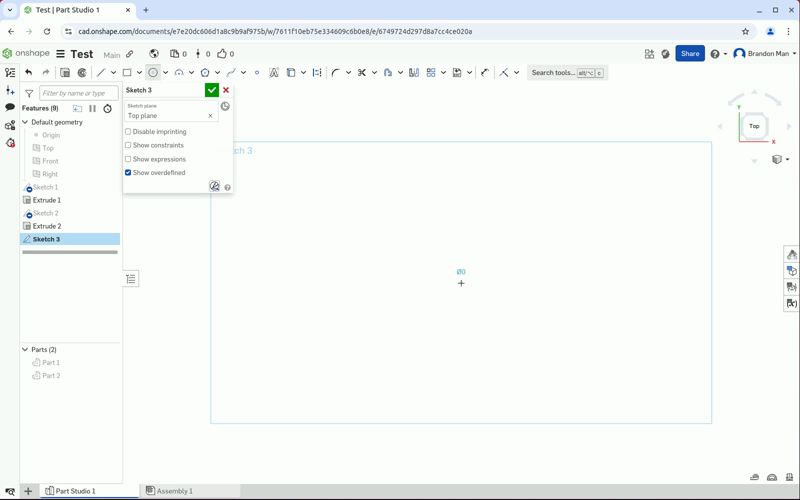
mouse_move(572, 282)
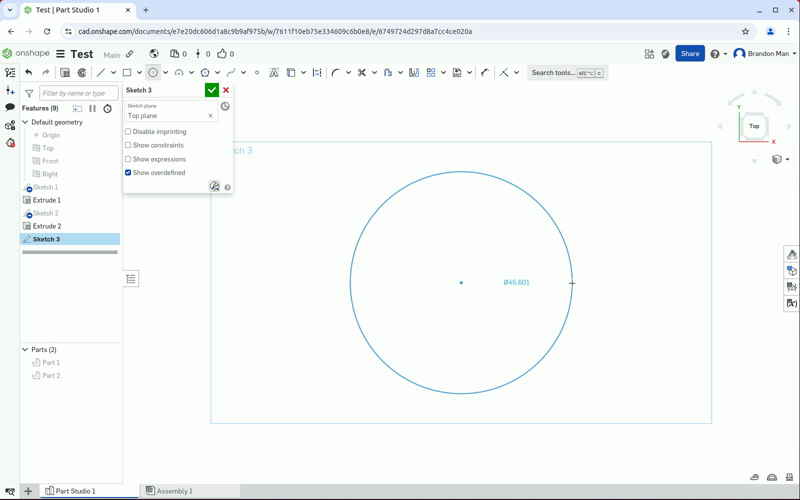
click(572, 282)
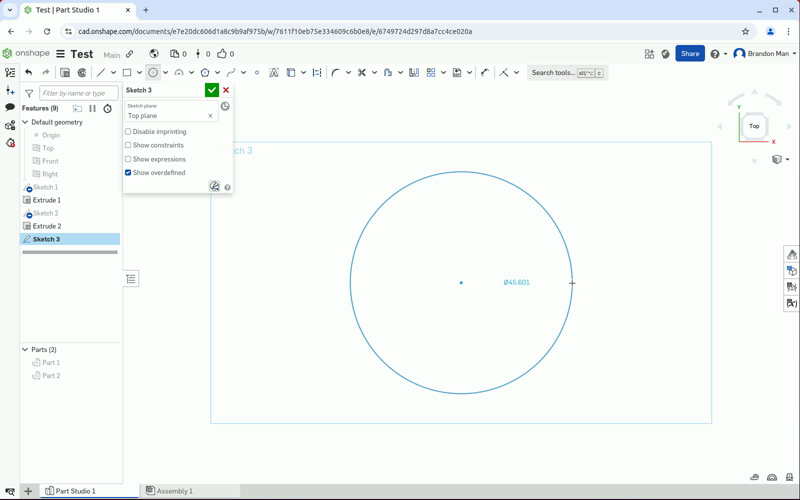
key(esc)
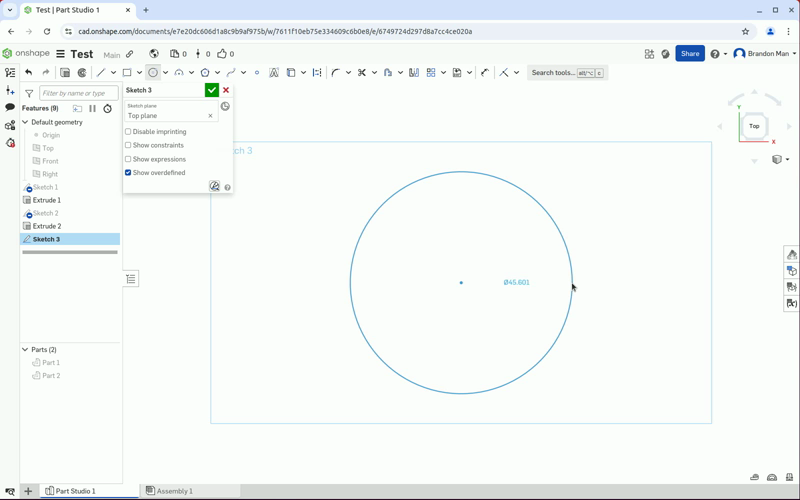
key(c)
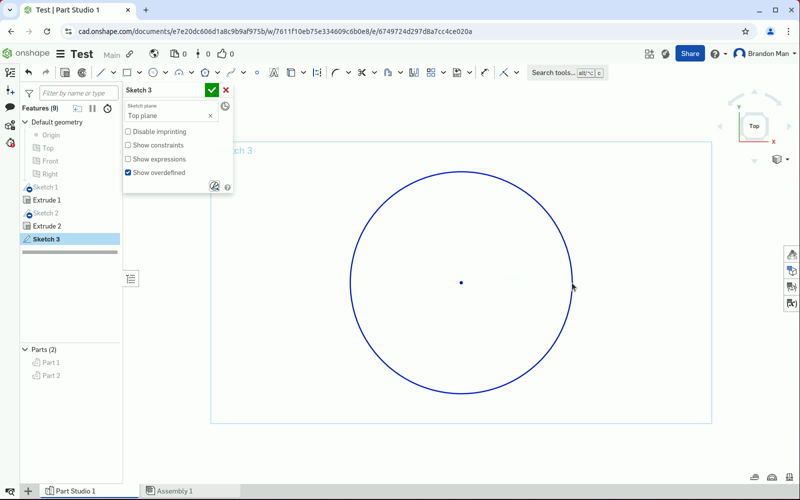
key_down(shift)
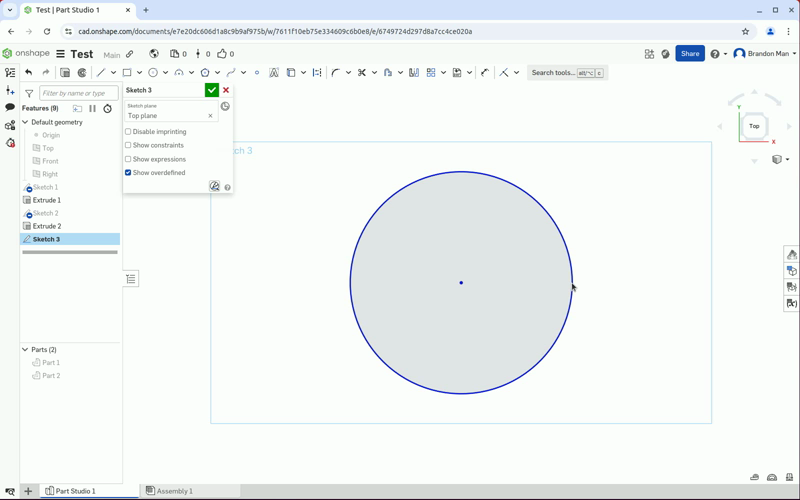
mouse_move(461, 282)
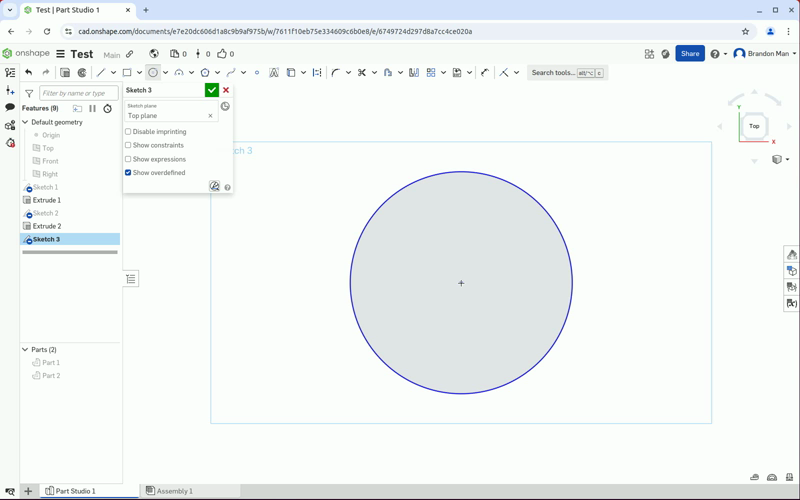
click(461, 282)
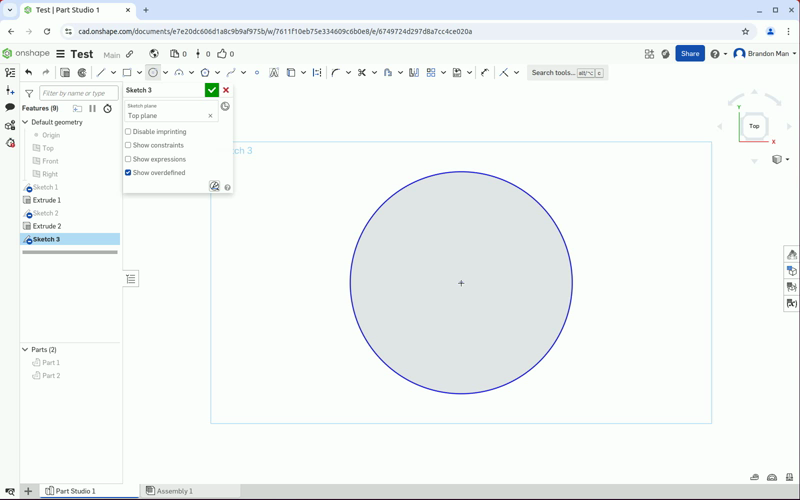
key_up(shift)
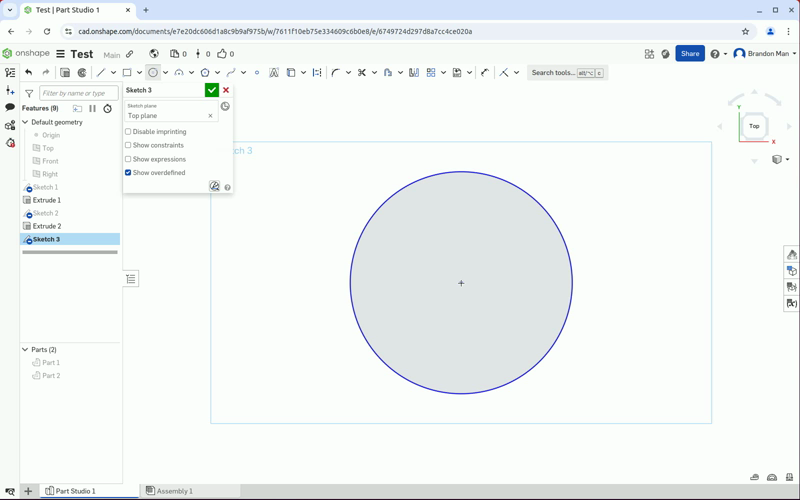
mouse_move(513, 282)
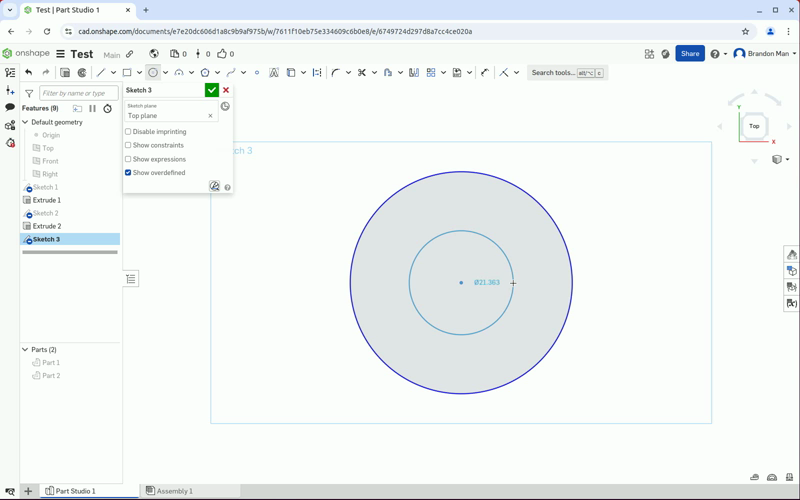
click(513, 282)
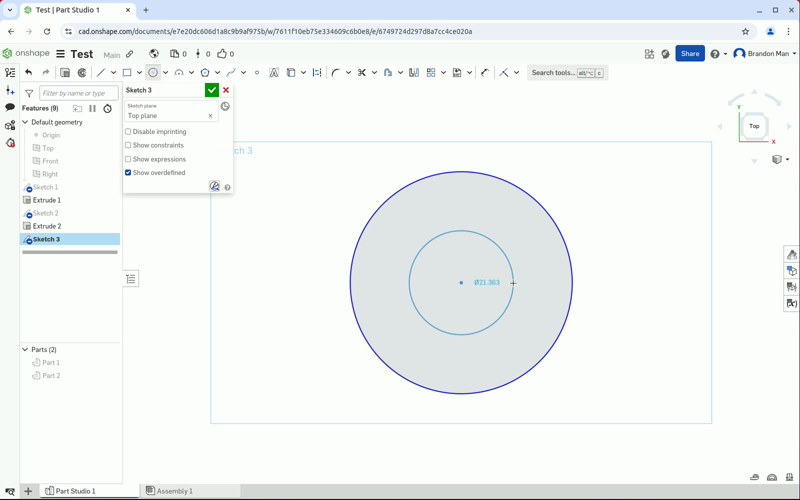
key(esc)
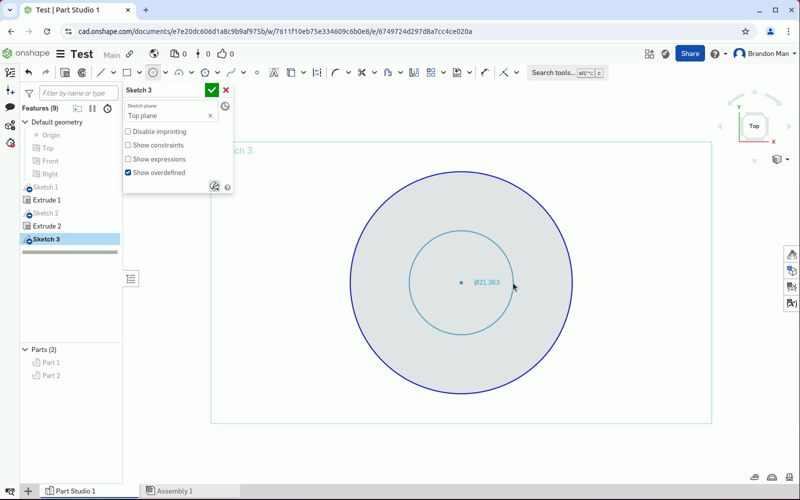
mouse_move(377, 290)
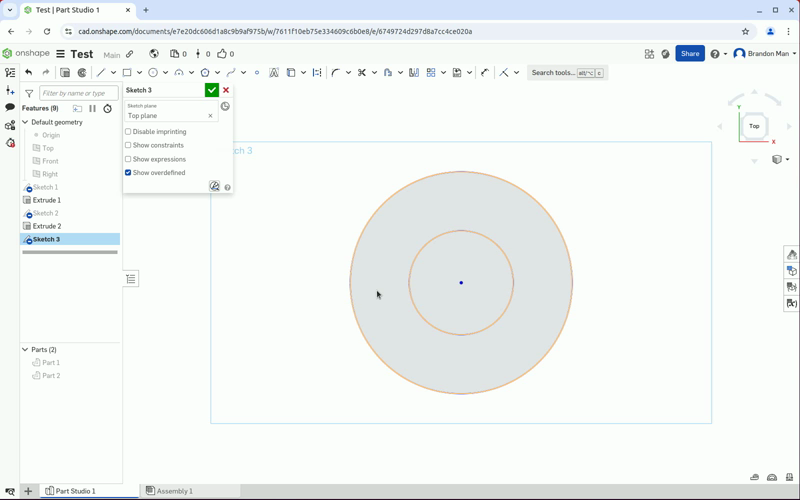
click(377, 290)
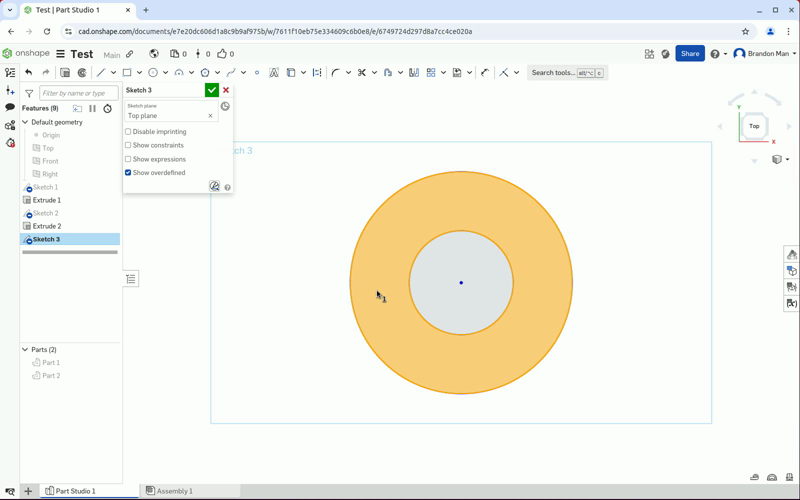
mouse_move(73, 352)
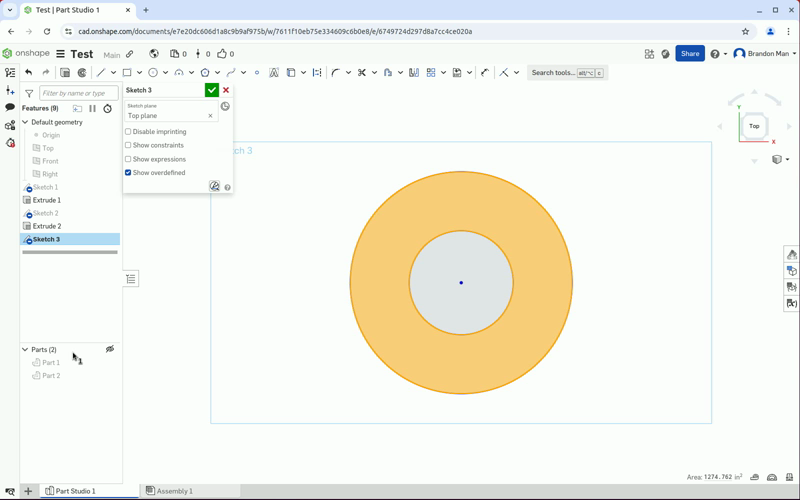
key(shift+y)
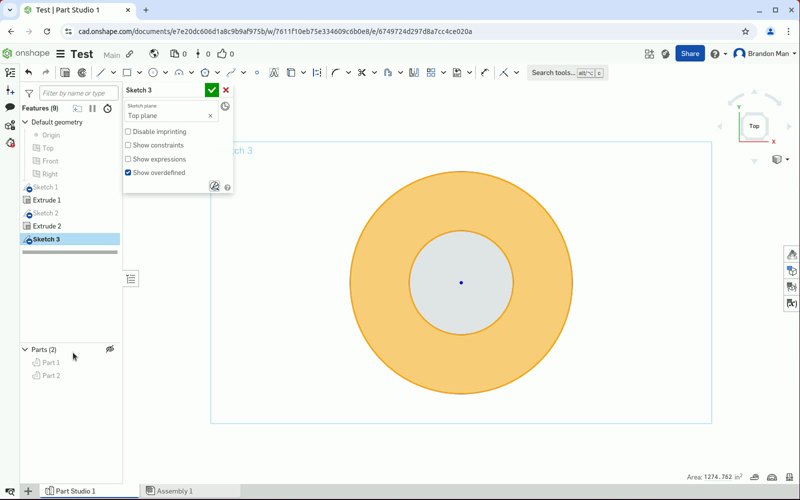
key(shift+e)
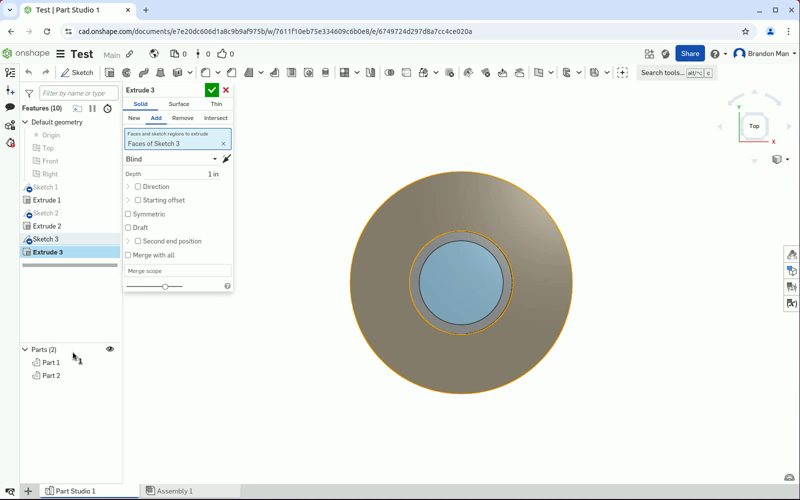
mouse_move(143, 106)
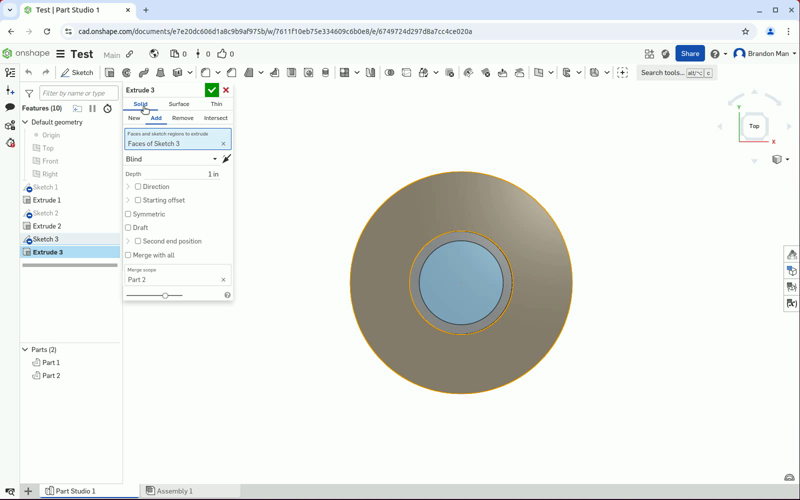
click(143, 106)
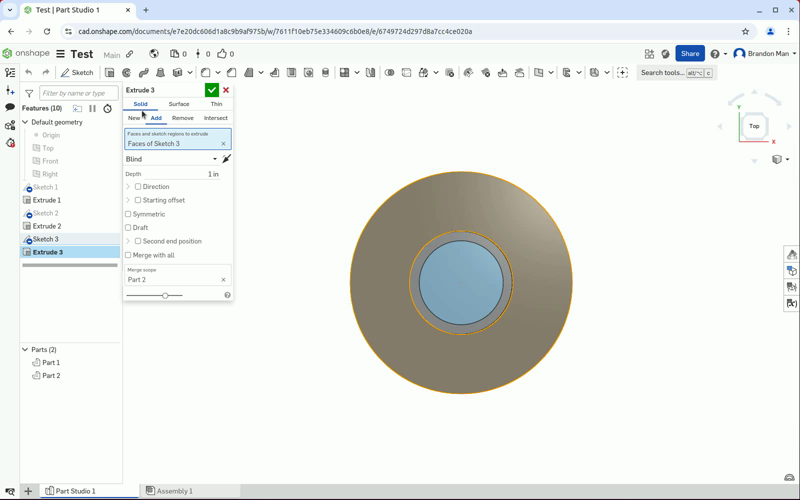
mouse_move(137, 120)
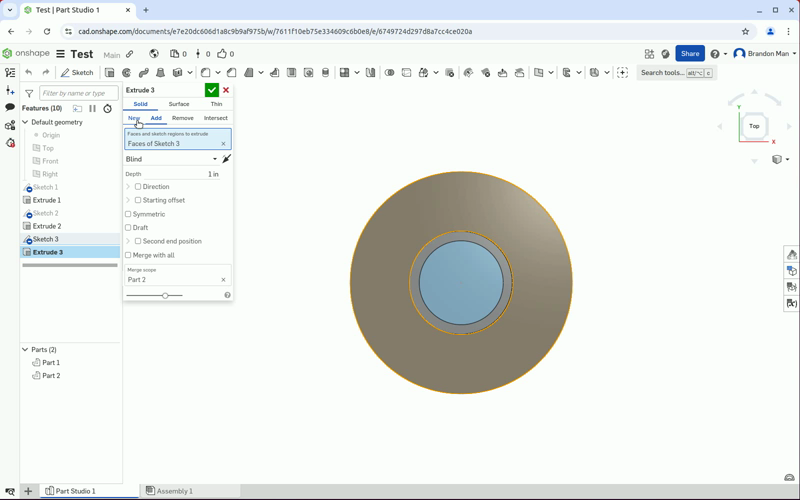
click(137, 120)
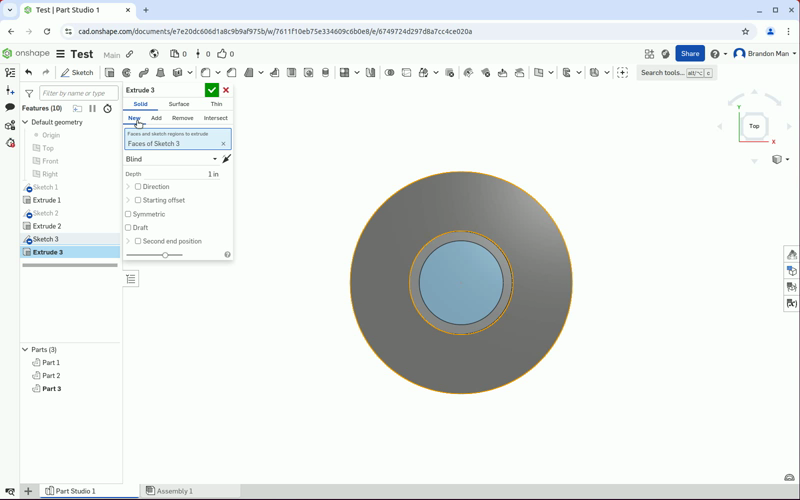
key(tab, 4)
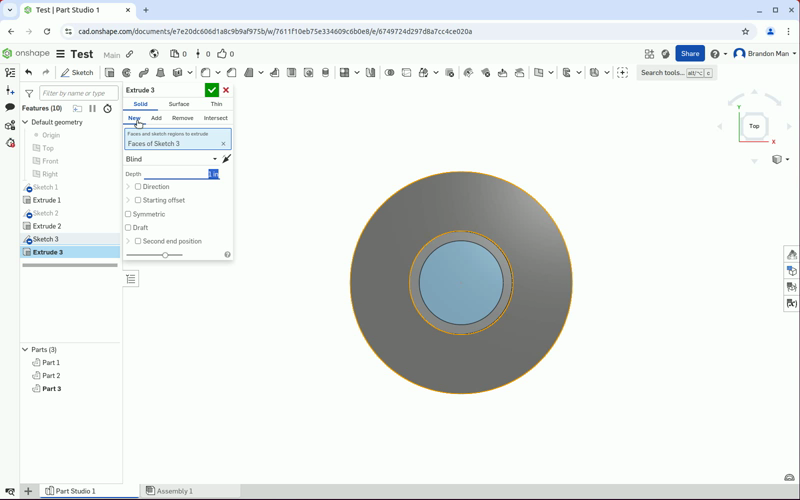
text(3.129)
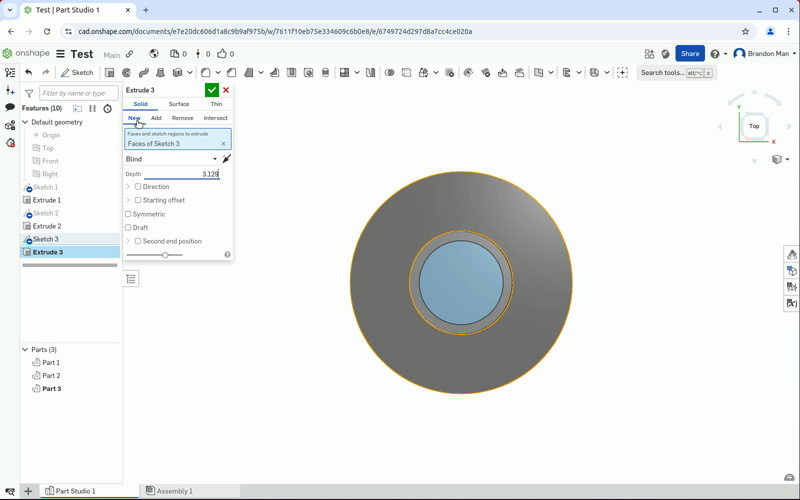
key(enter)
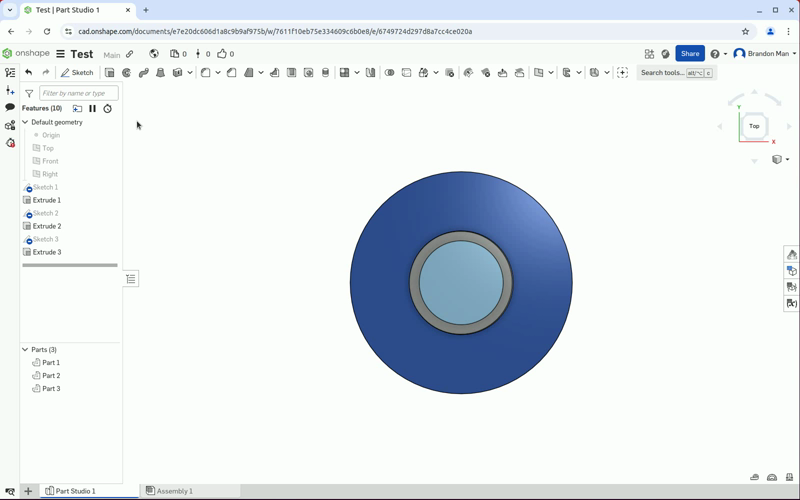
key(shift+h)
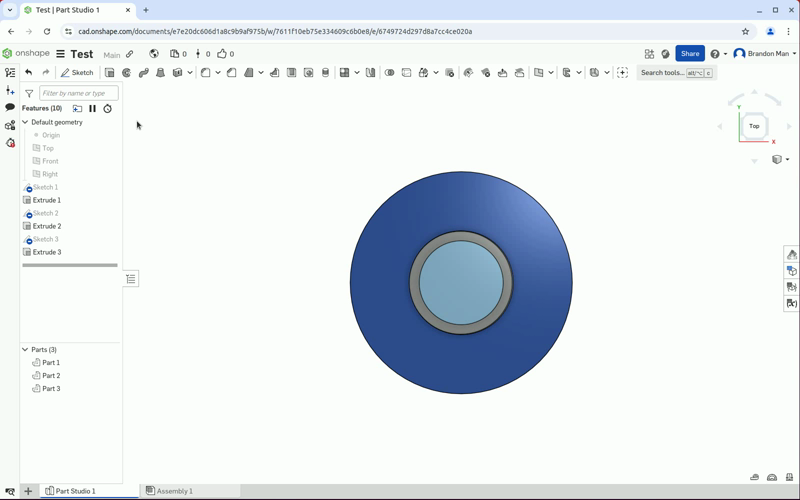
key(shift+h)
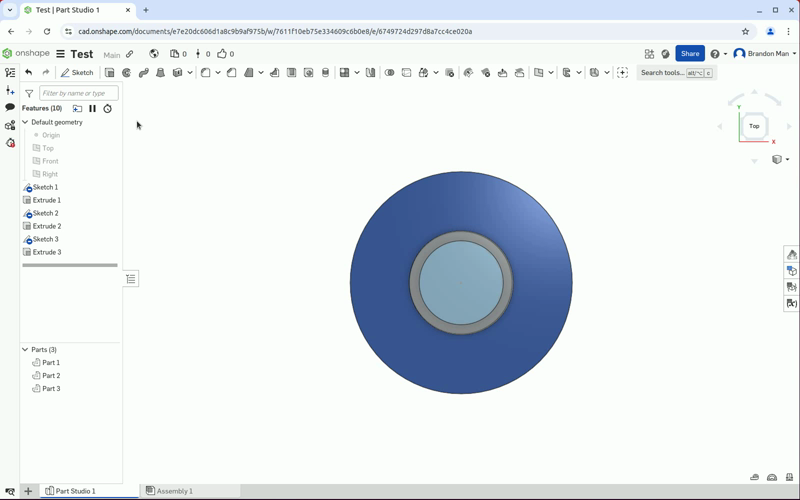
key(shift+7)
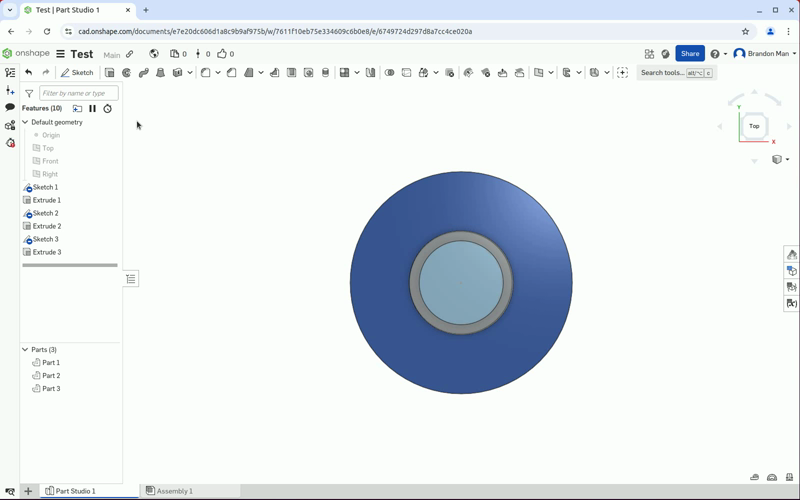
key(up, 3)
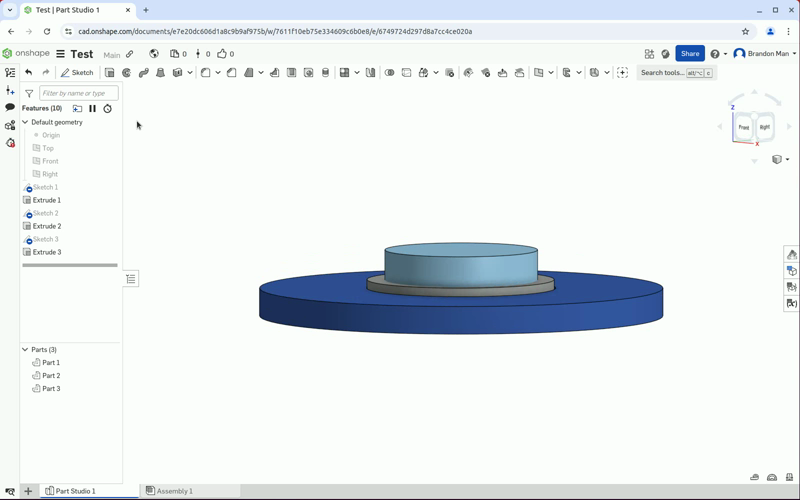
key(left, 3)
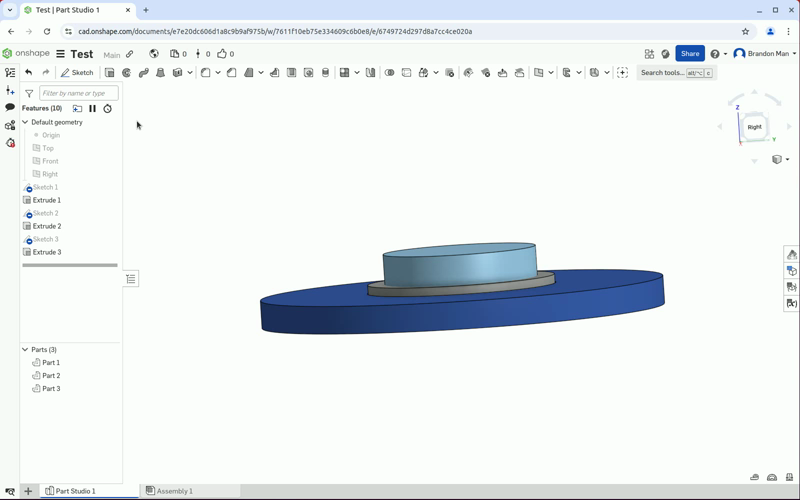
key(right, 3)
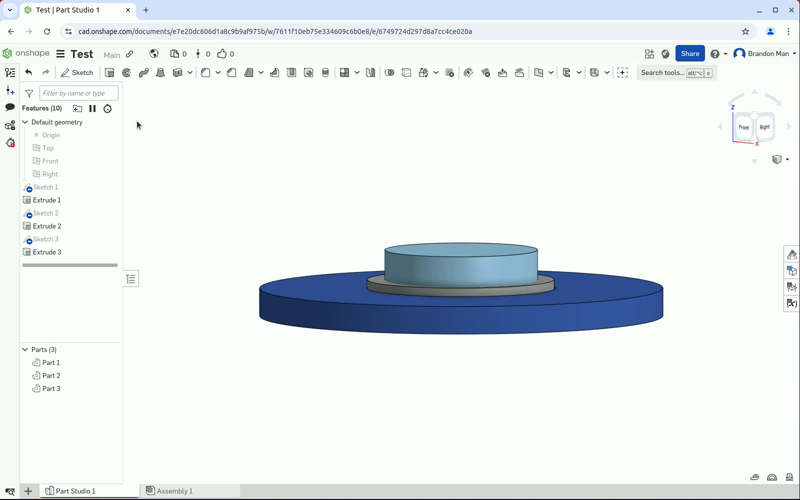
key(down, 3)
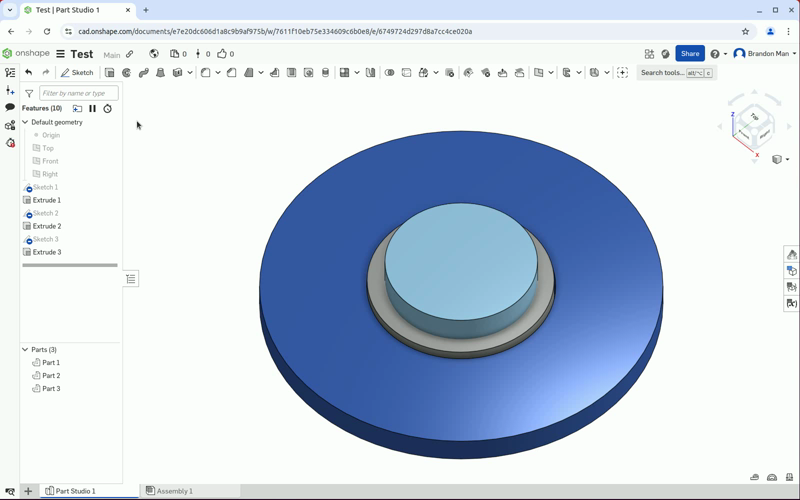
mouse_move(73, 189)
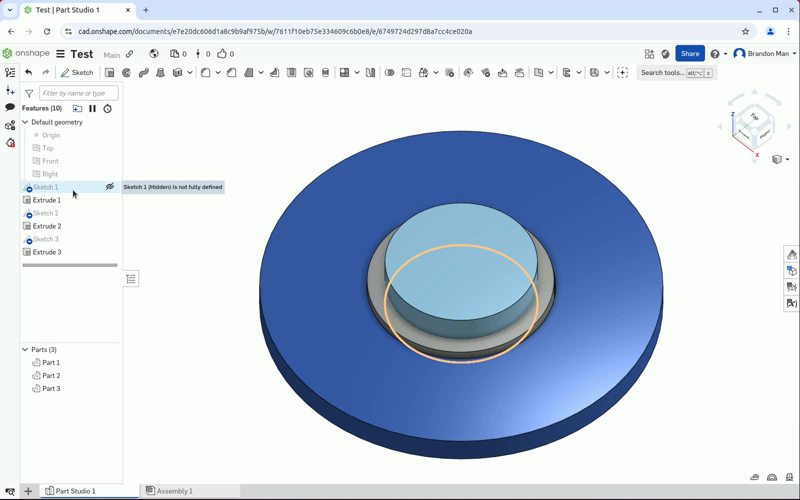
click(73, 189)